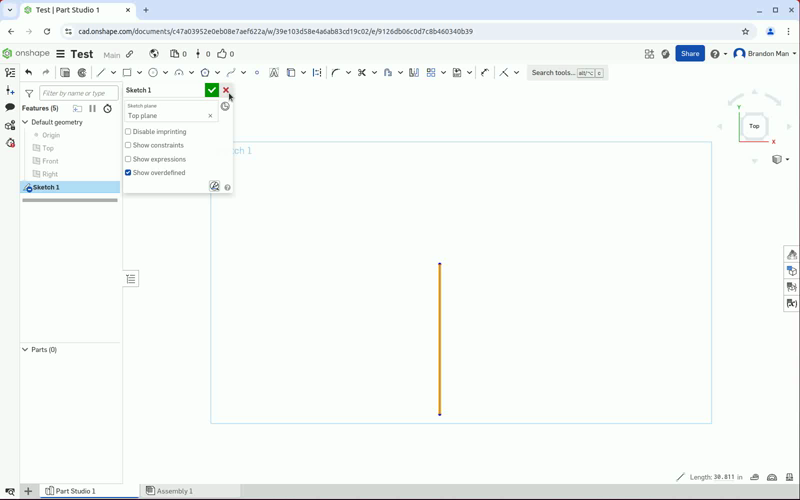
key(shift+h)
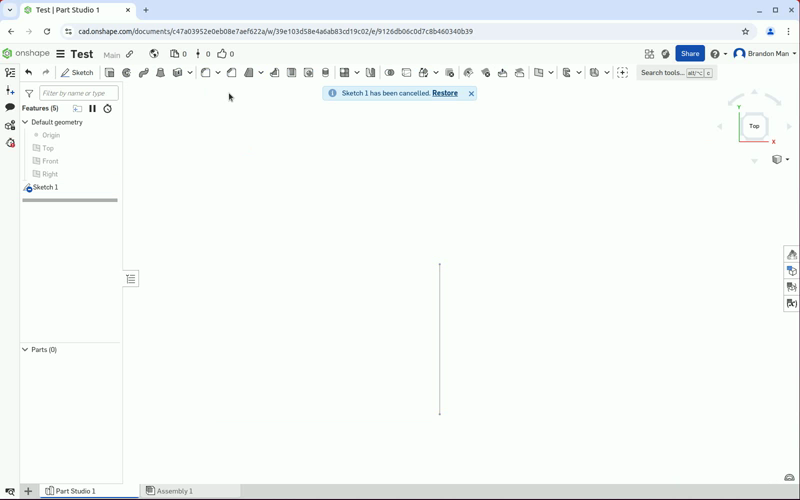
key(shift+s)
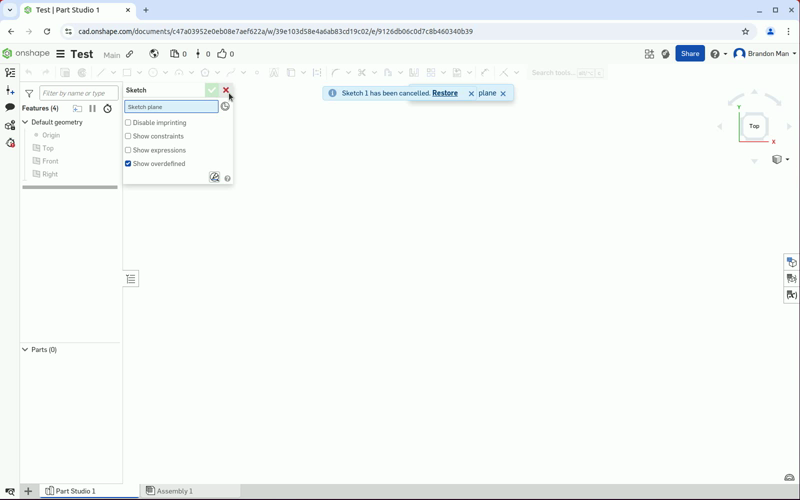
mouse_move(73, 150)
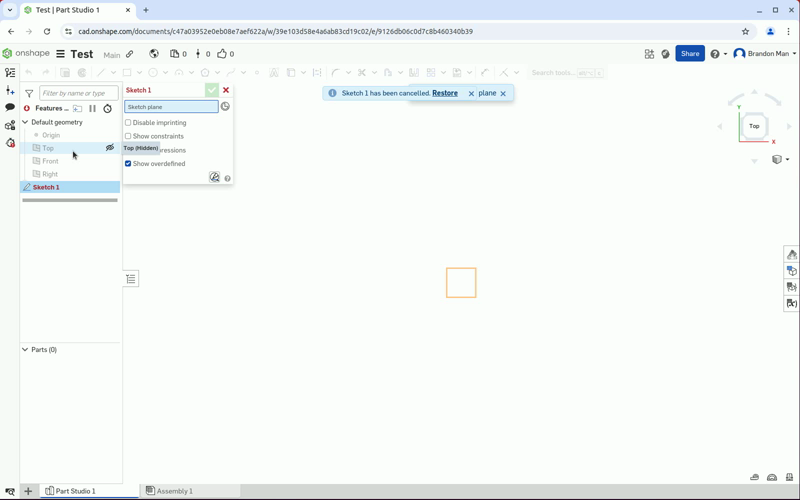
click(73, 150)
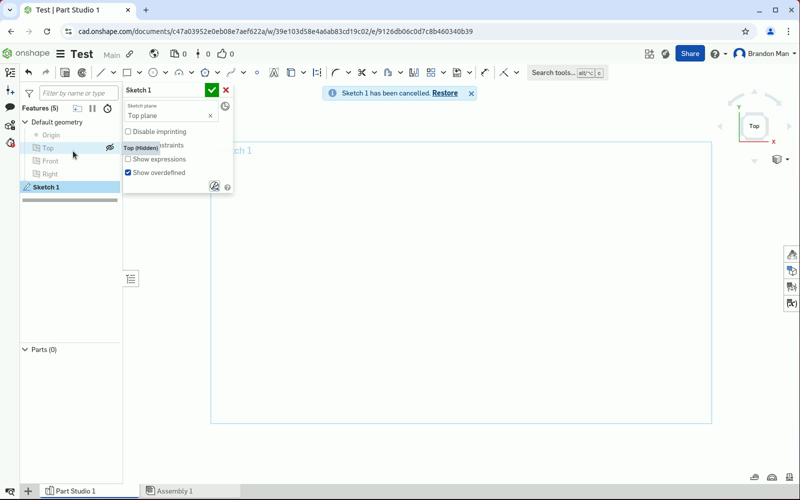
mouse_move(73, 352)
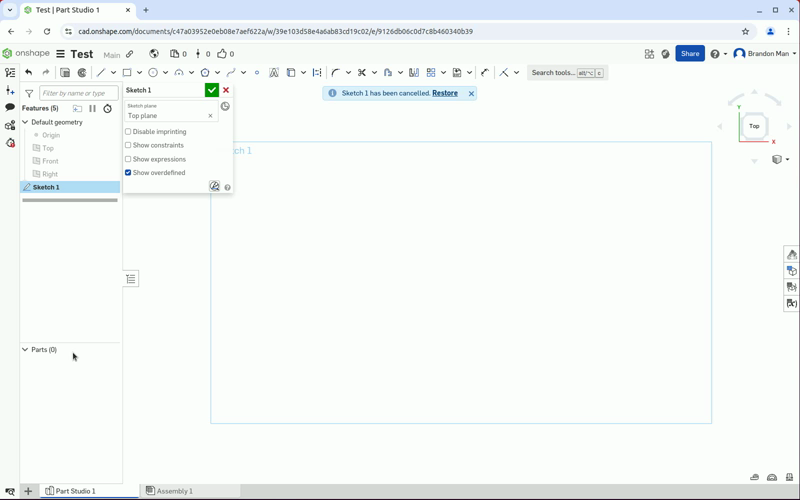
key(y)
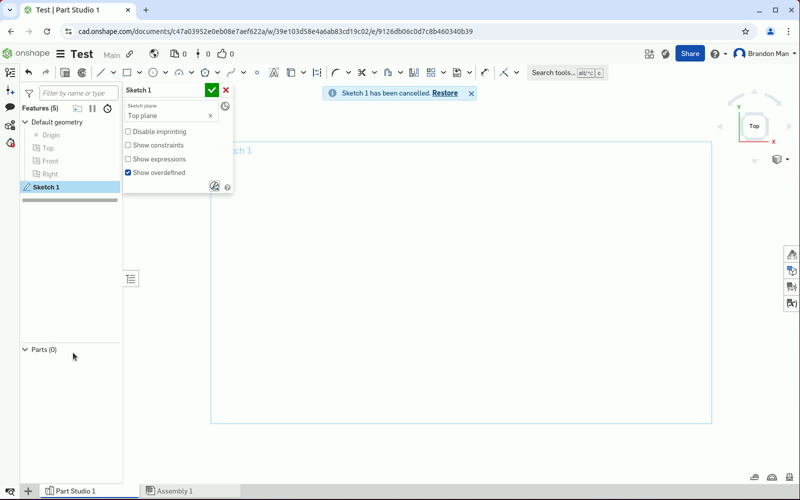
key(l)
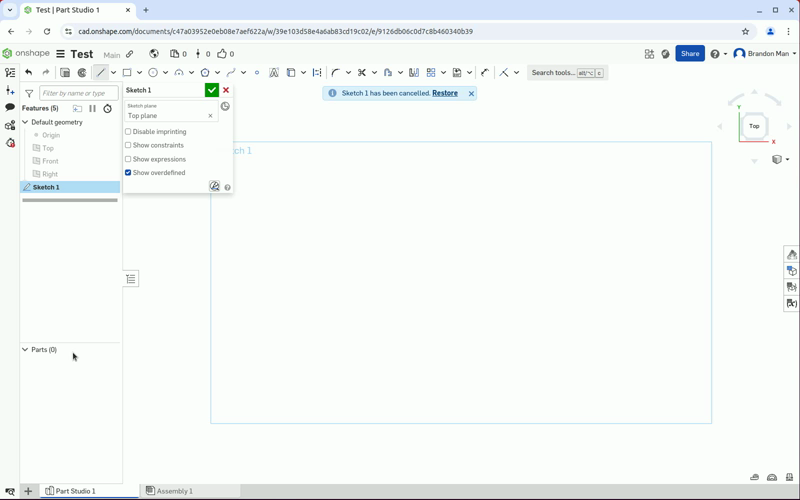
key_down(shift)
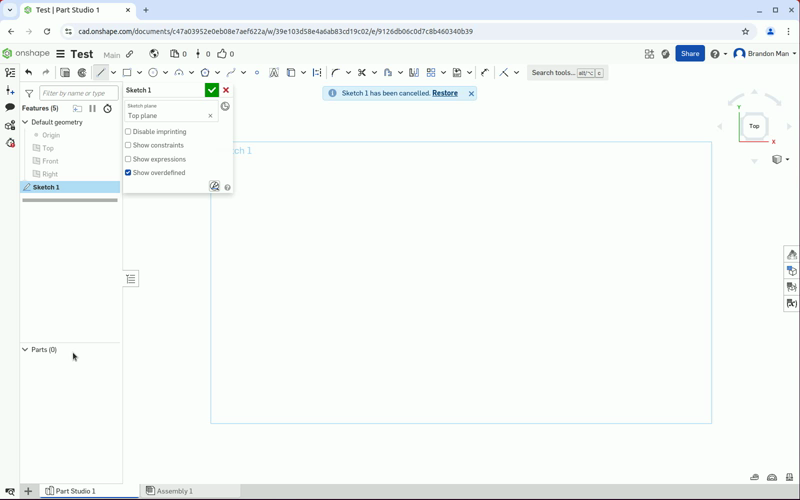
mouse_move(460, 395)
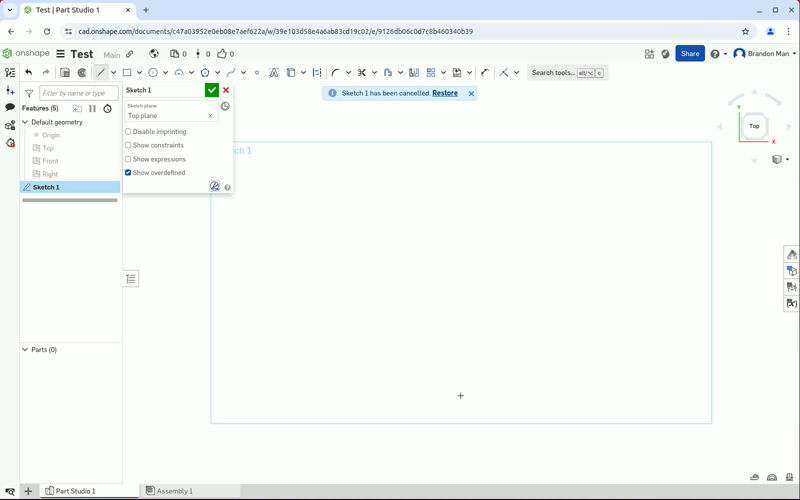
click(460, 395)
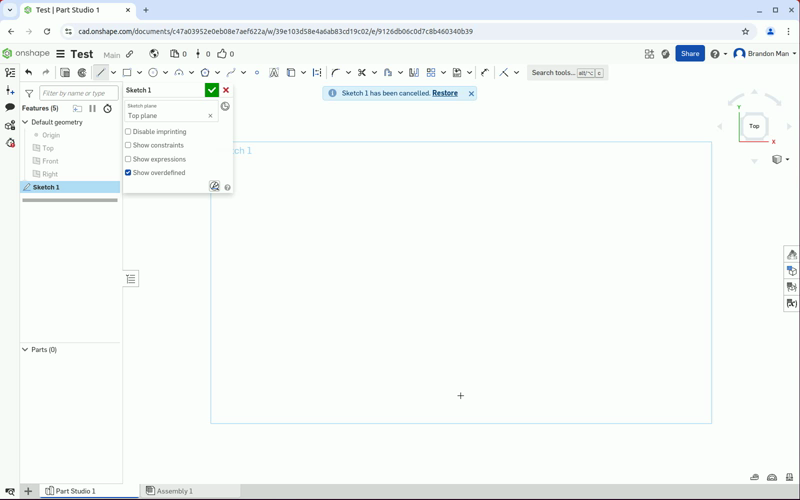
key_up(shift)
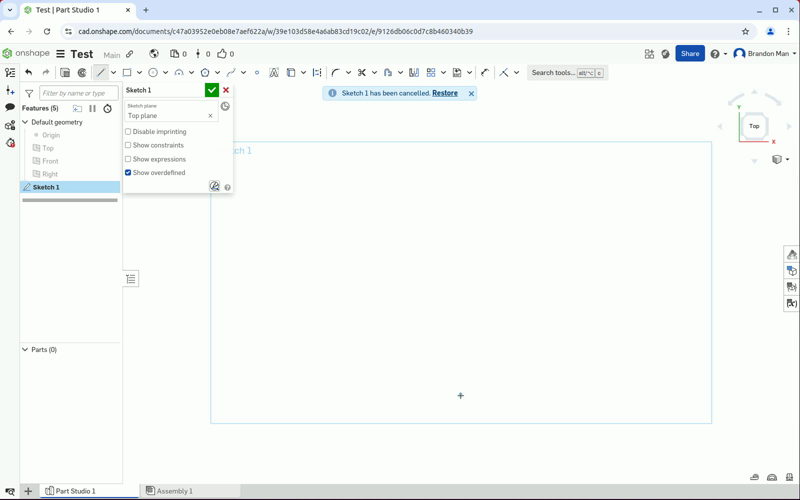
key_down(shift)
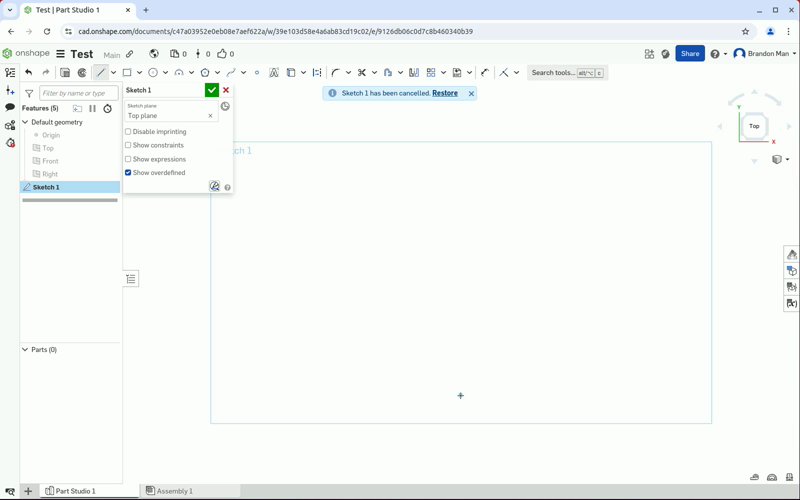
mouse_move(524, 395)
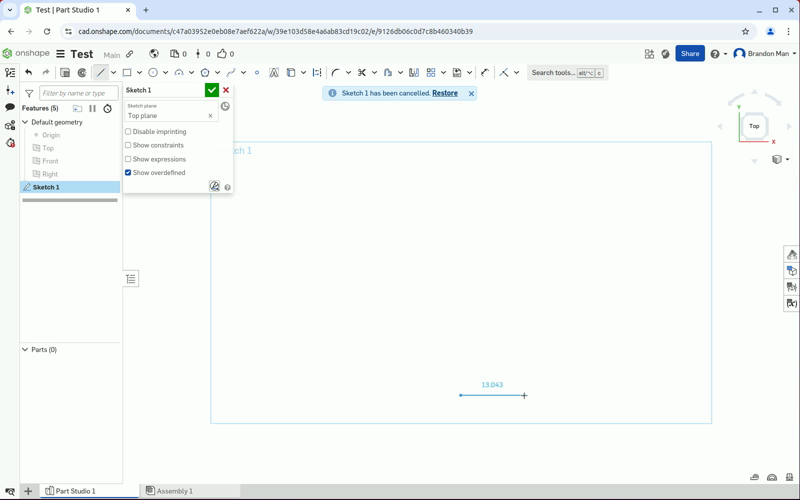
click(524, 395)
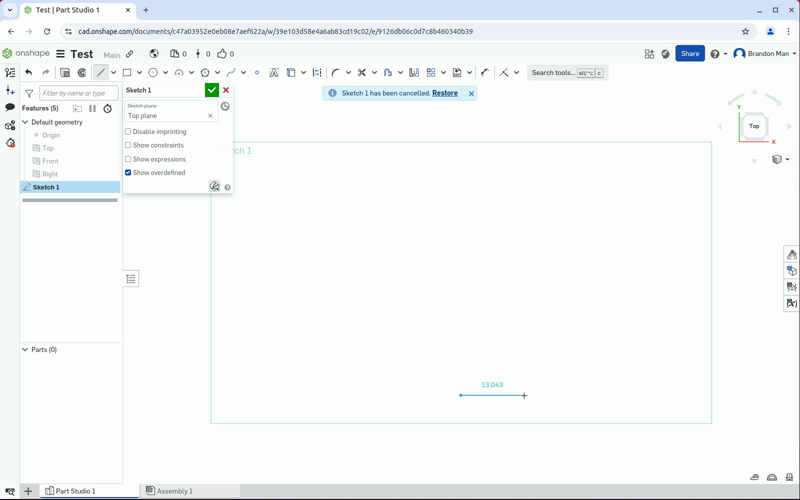
key_up(shift)
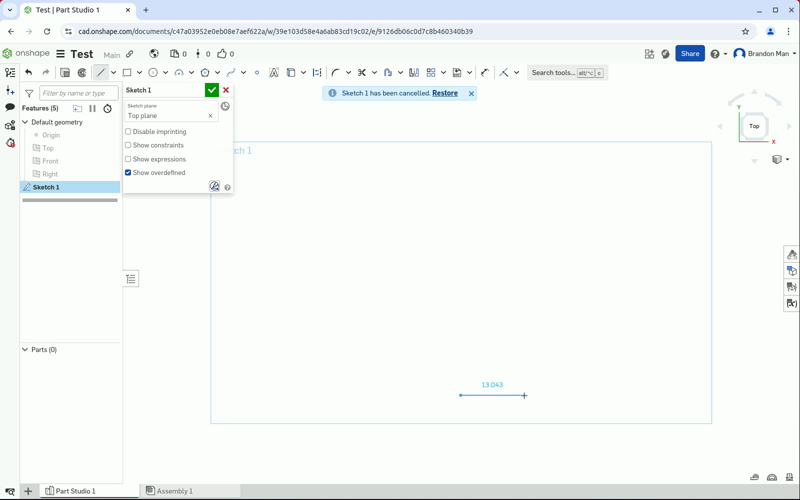
key_down(shift)
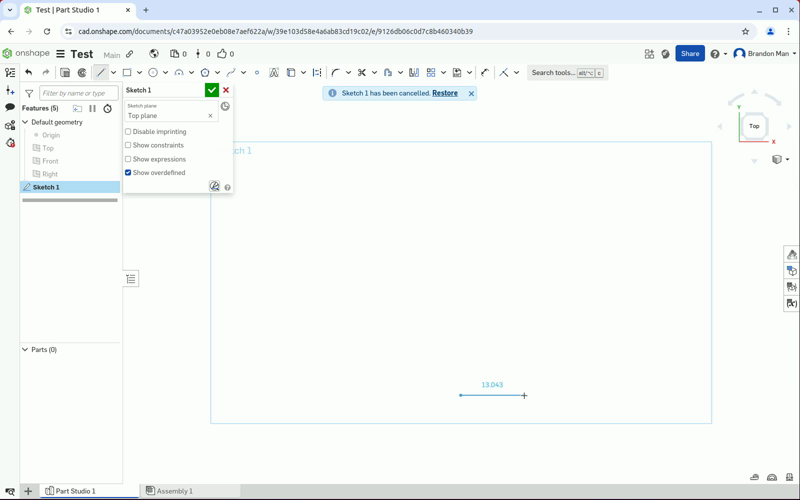
mouse_move(557, 339)
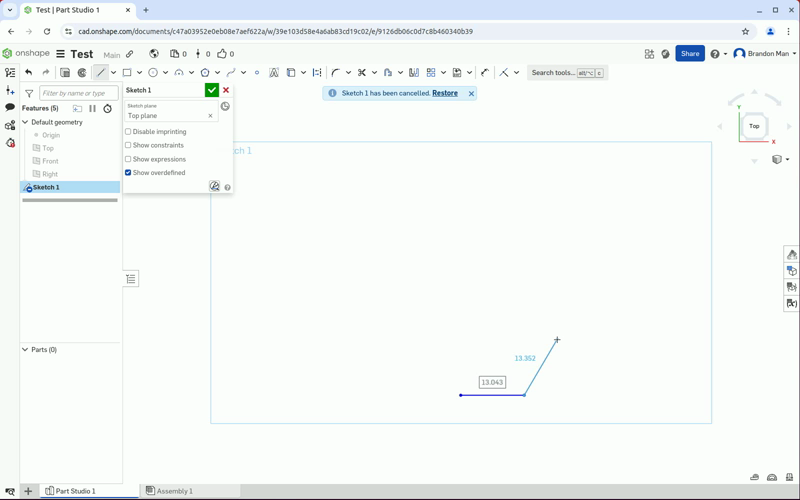
click(557, 339)
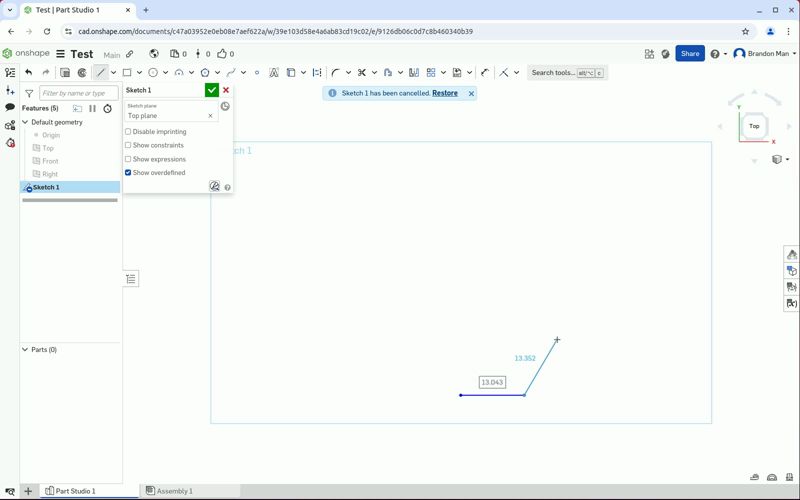
key_up(shift)
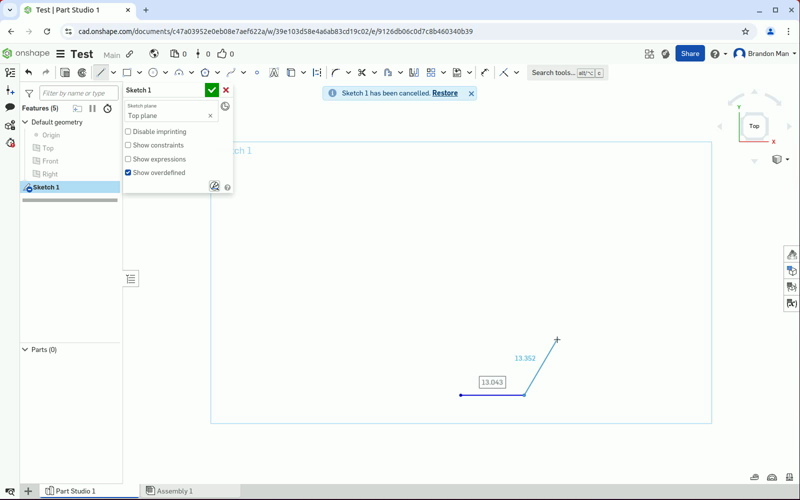
key_down(shift)
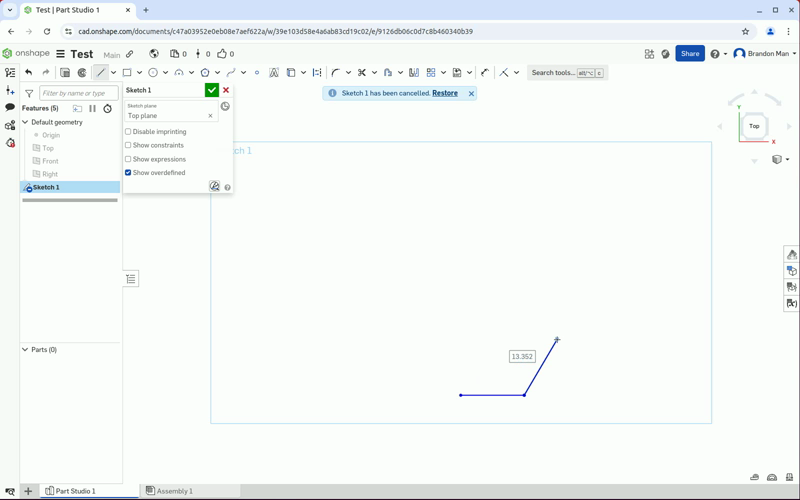
mouse_move(557, 228)
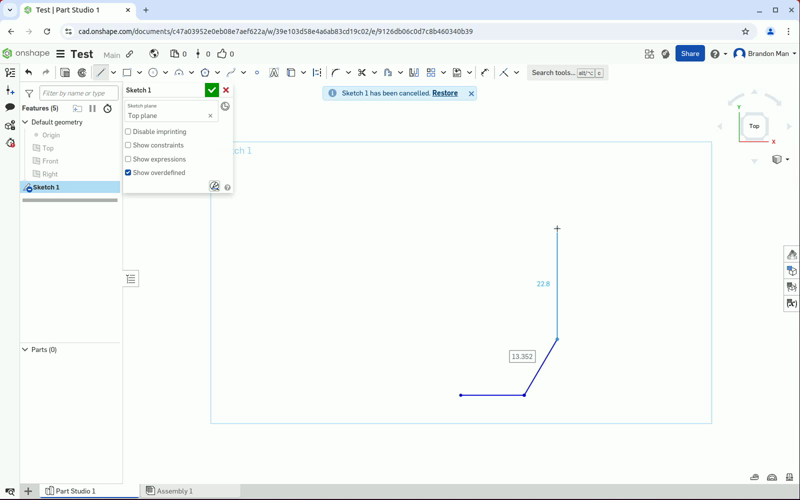
click(557, 228)
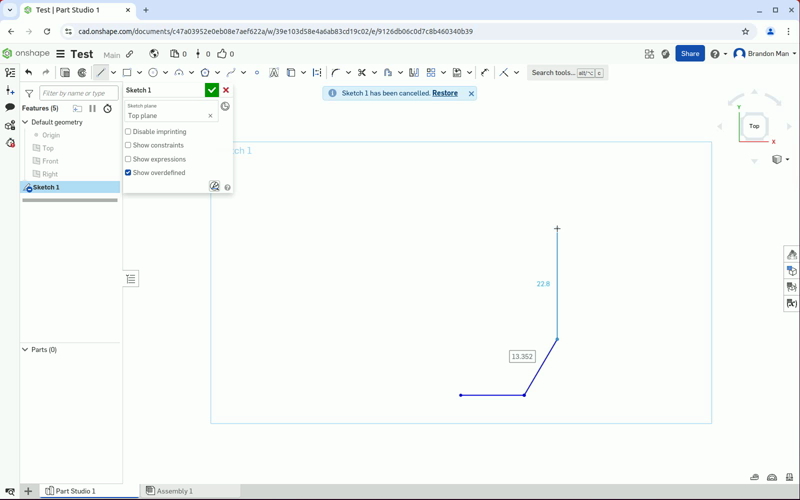
key_up(shift)
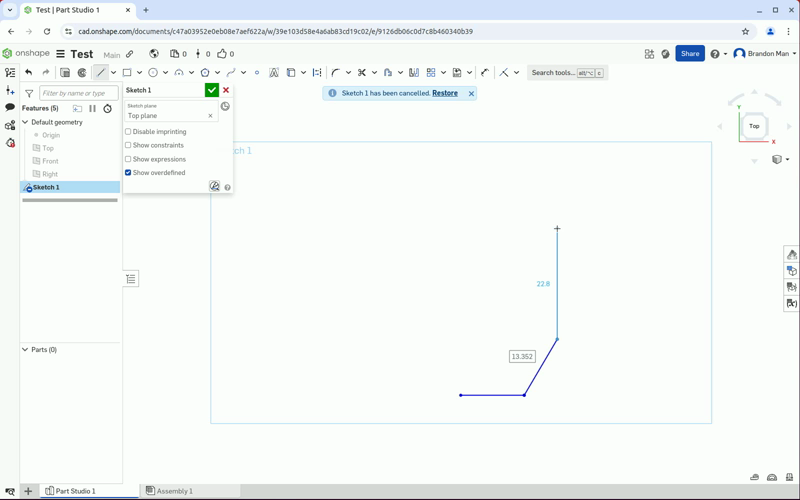
key_down(shift)
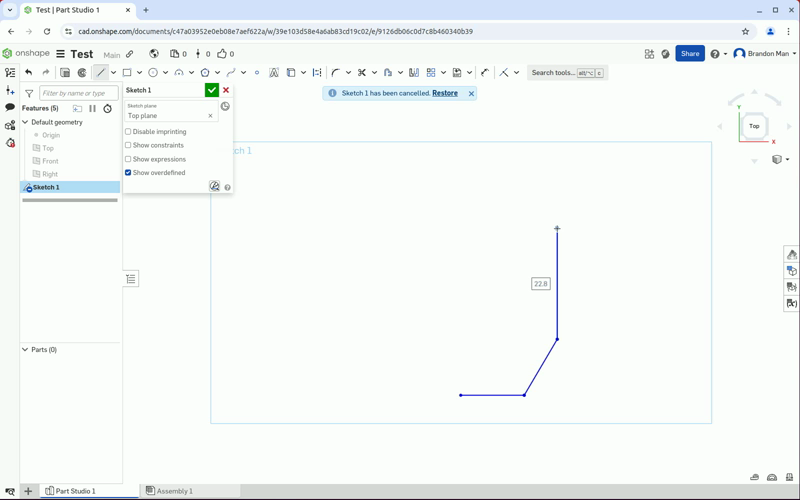
mouse_move(524, 171)
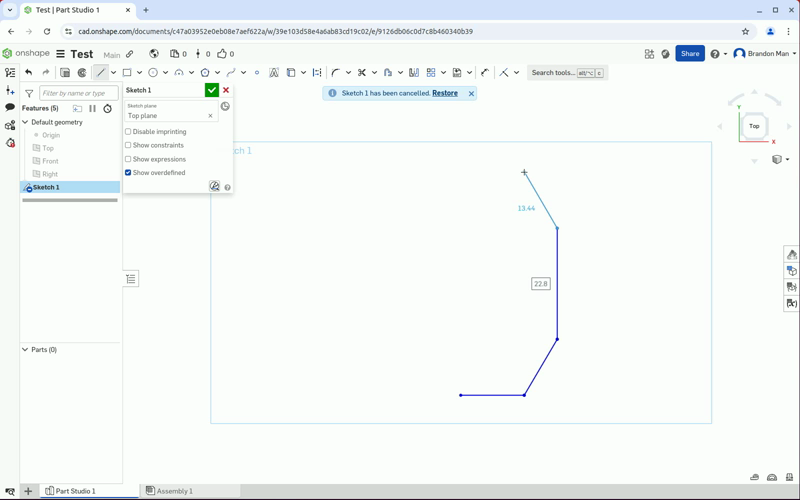
click(524, 171)
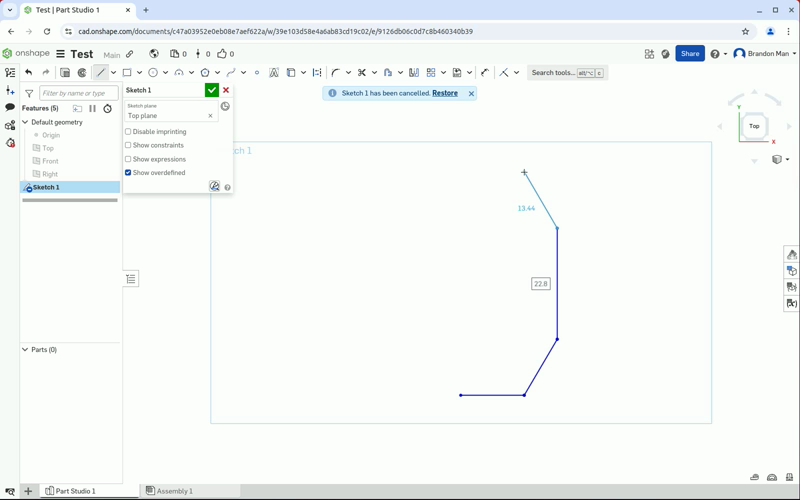
key_up(shift)
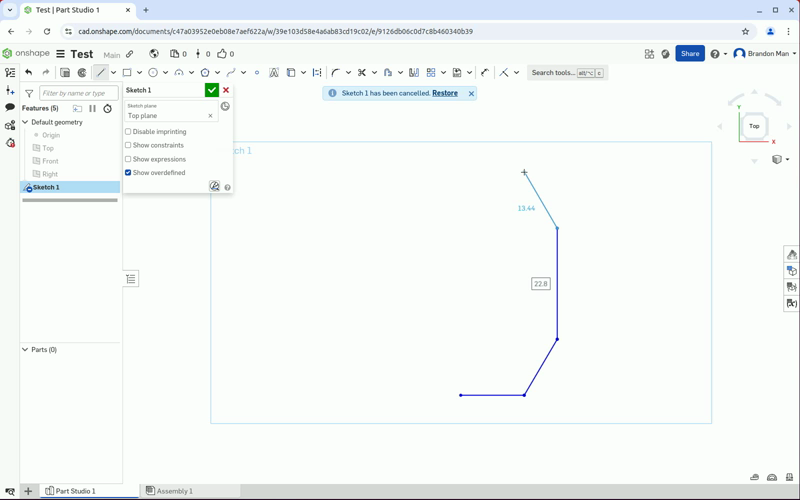
key_down(shift)
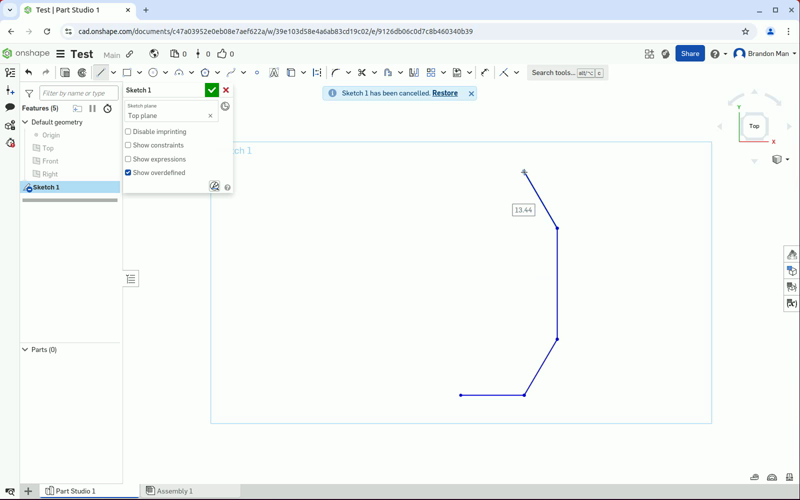
mouse_move(460, 171)
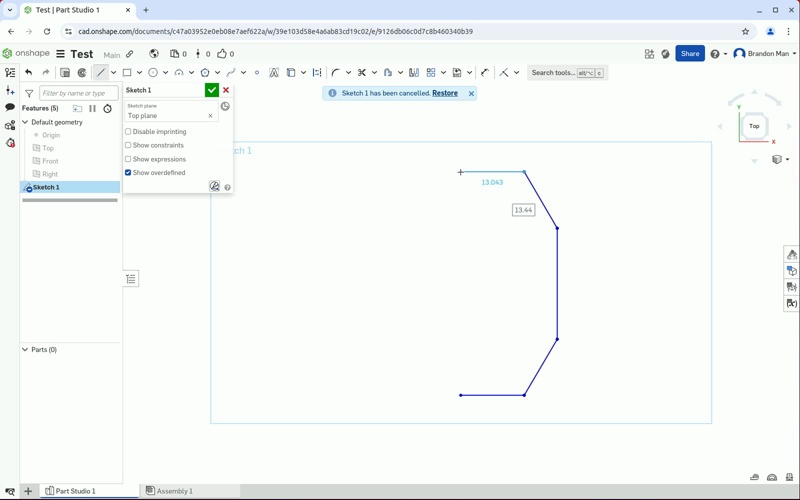
click(460, 171)
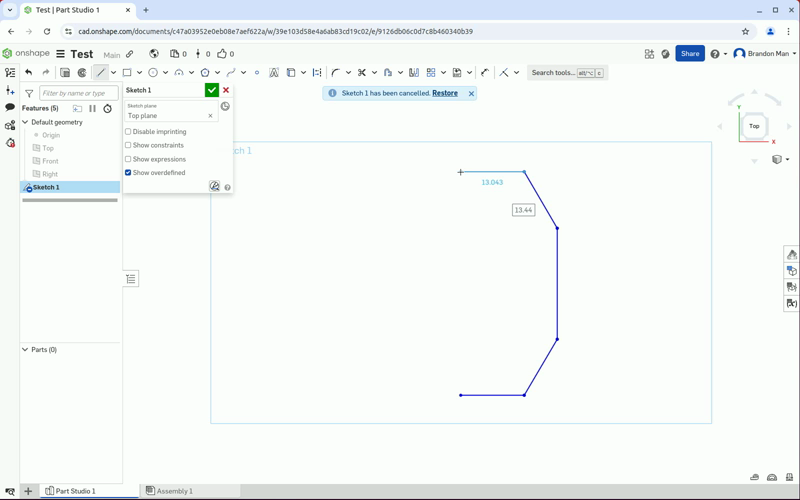
key_up(shift)
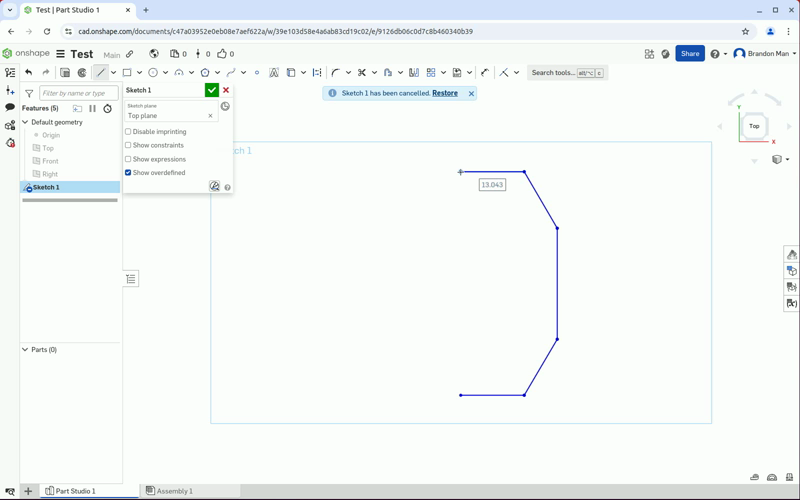
key_down(shift)
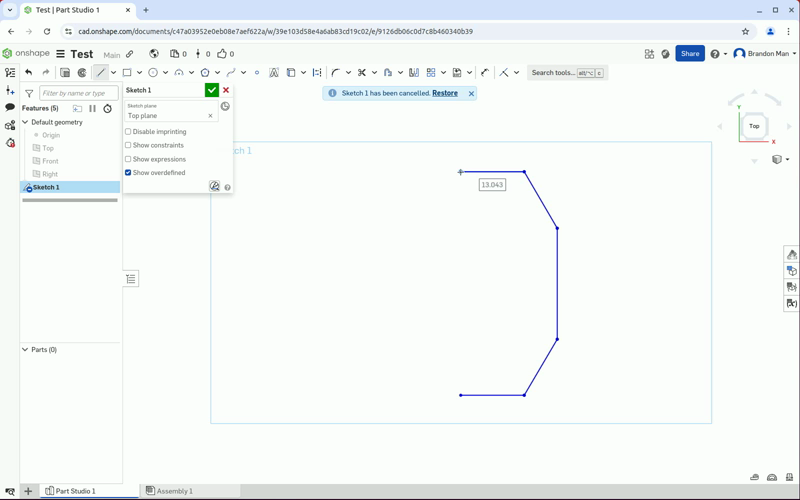
mouse_move(460, 395)
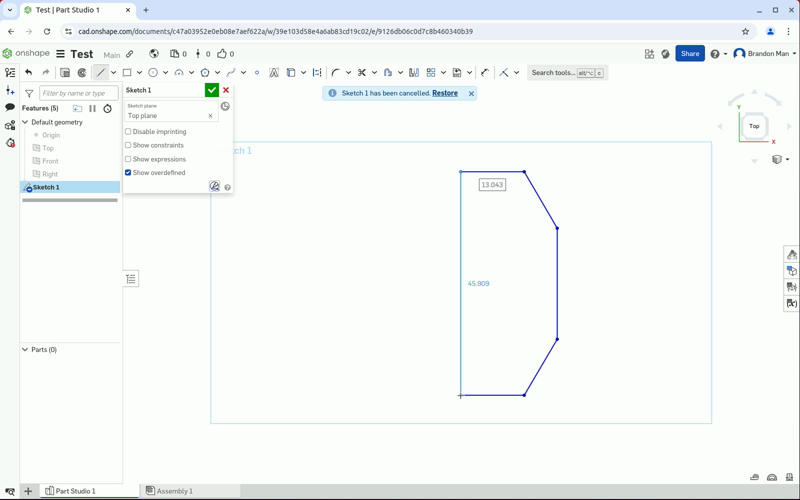
key_up(shift)
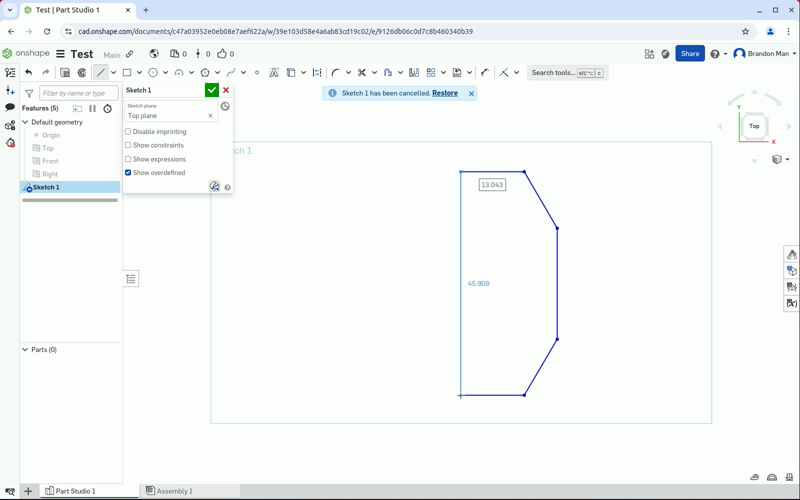
click(460, 395)
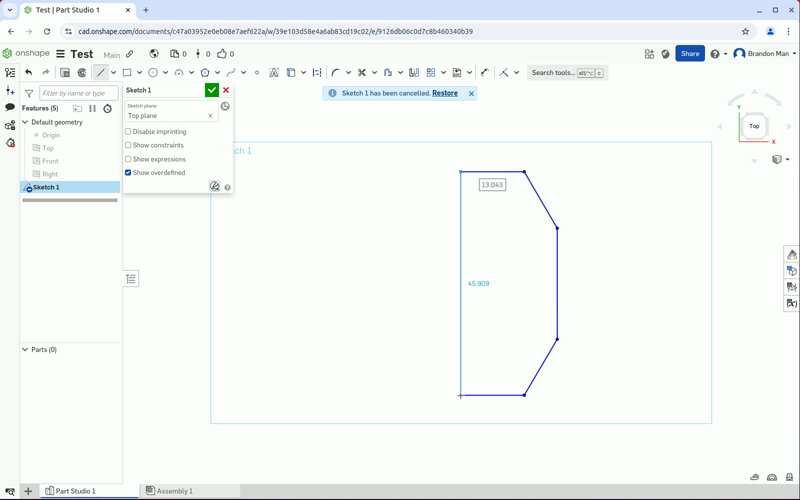
key(esc)
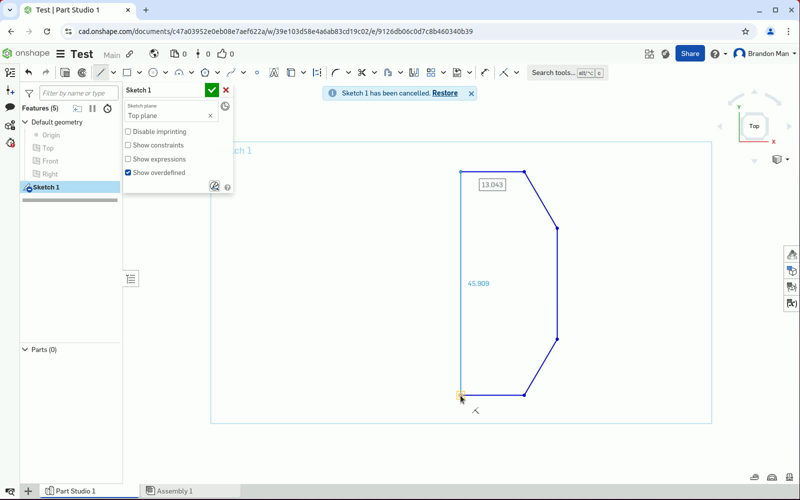
mouse_move(481, 348)
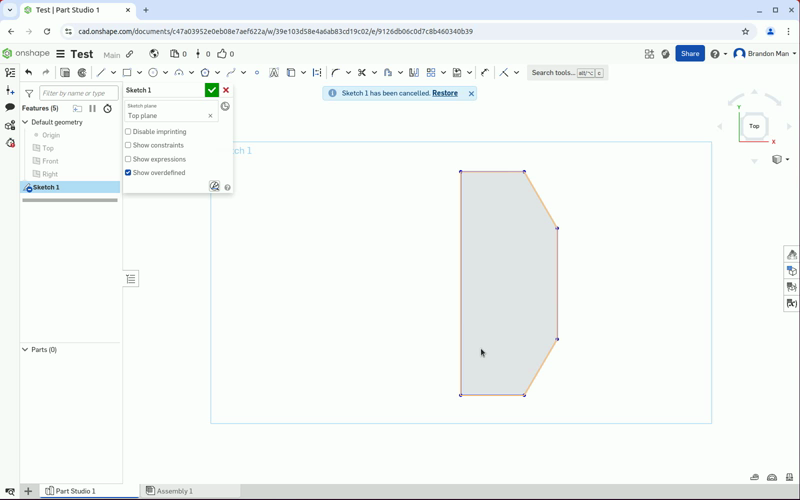
click(481, 348)
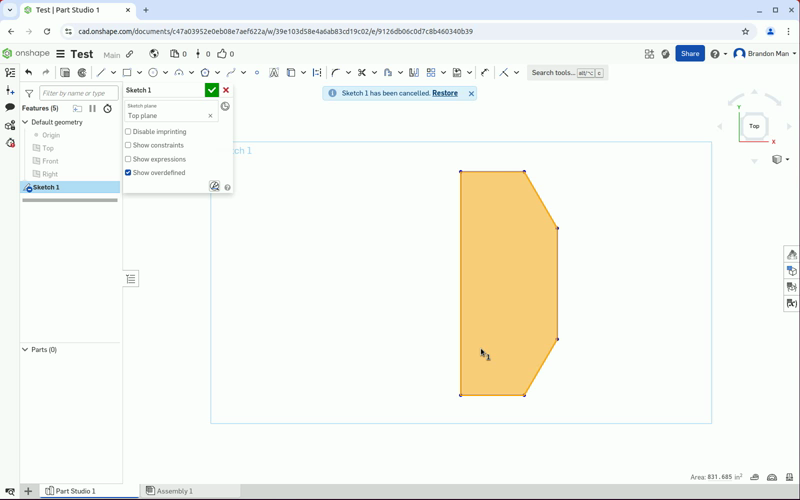
mouse_move(73, 352)
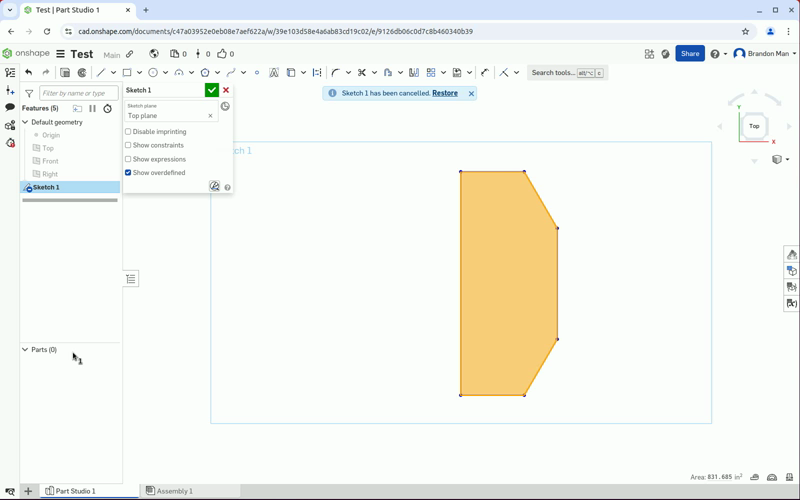
key(shift+y)
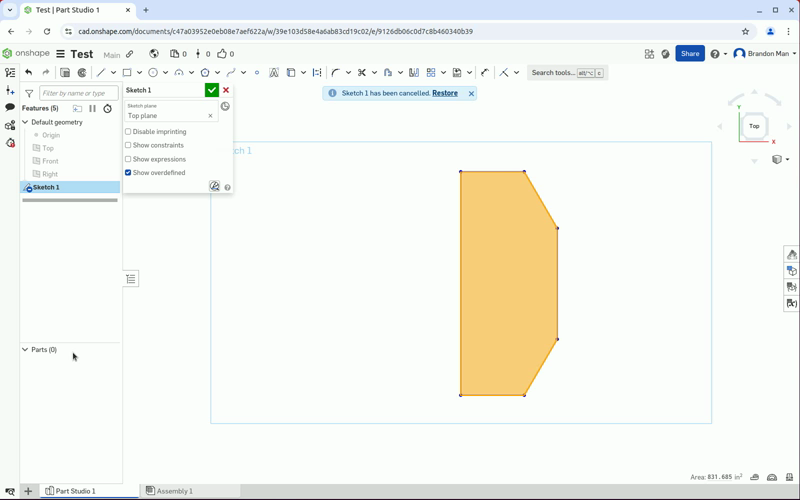
key(shift+e)
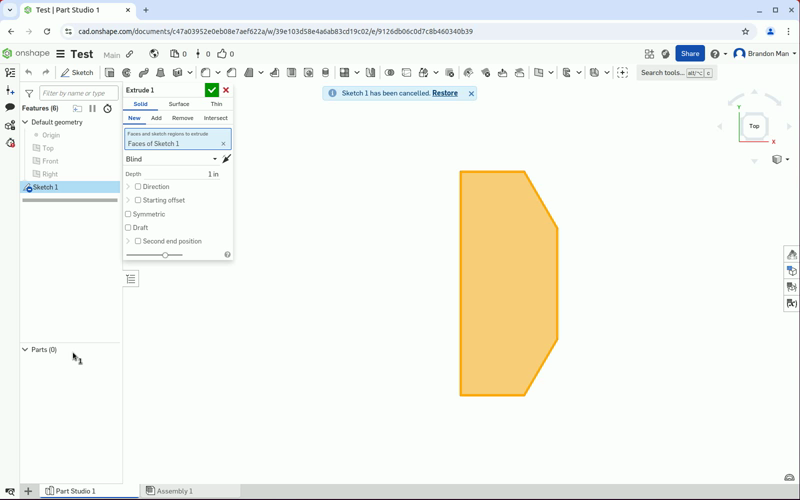
mouse_move(143, 106)
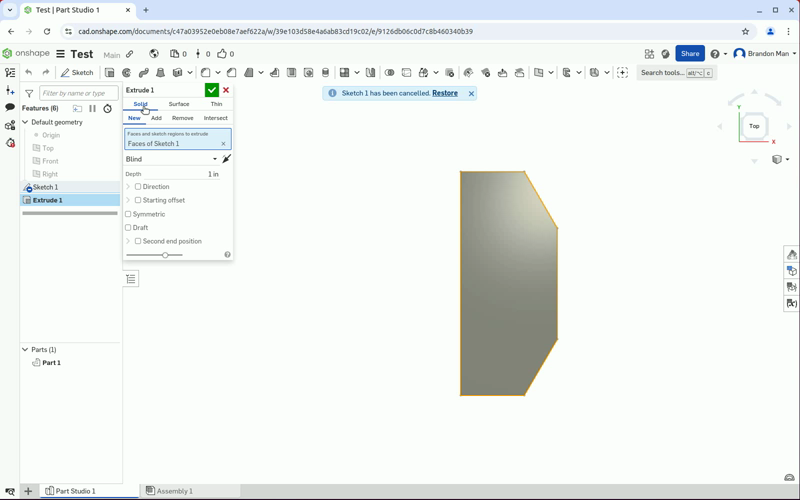
click(143, 106)
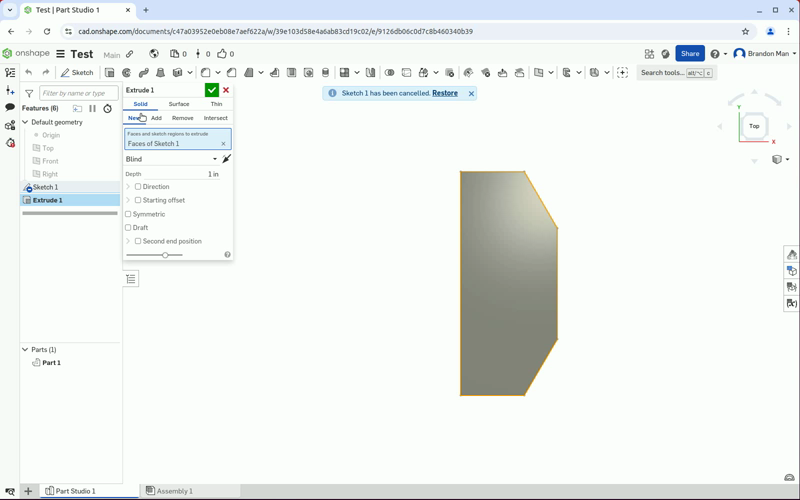
mouse_move(137, 120)
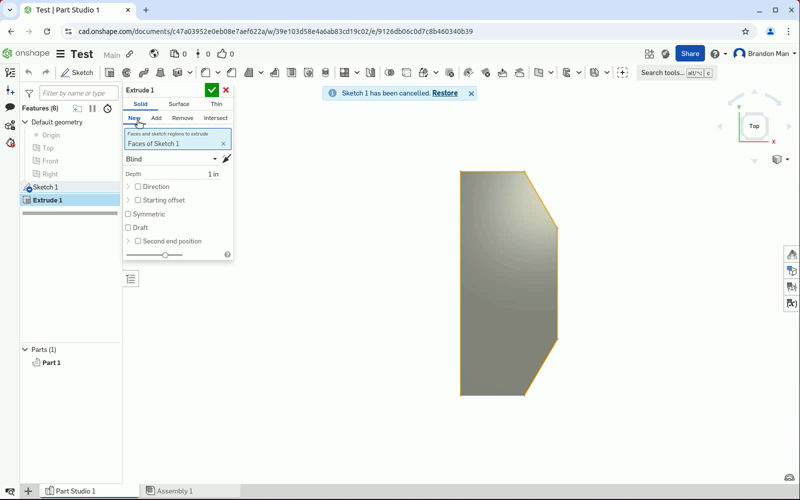
click(137, 120)
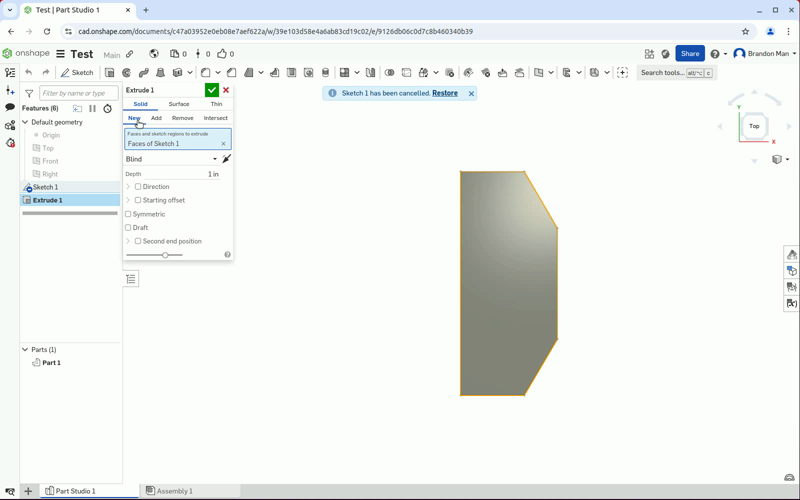
key(tab, 4)
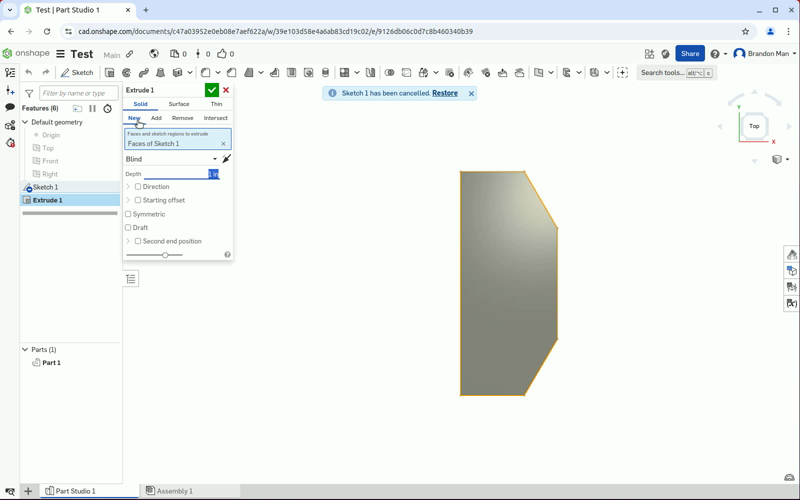
text(17.331)
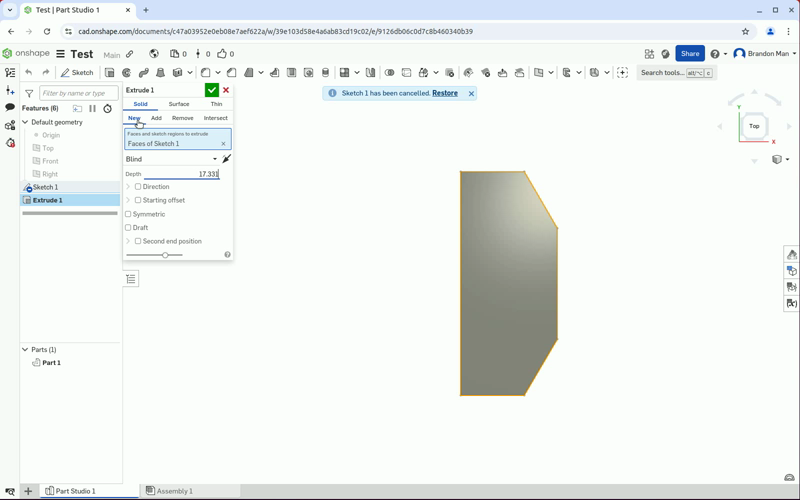
key(enter)
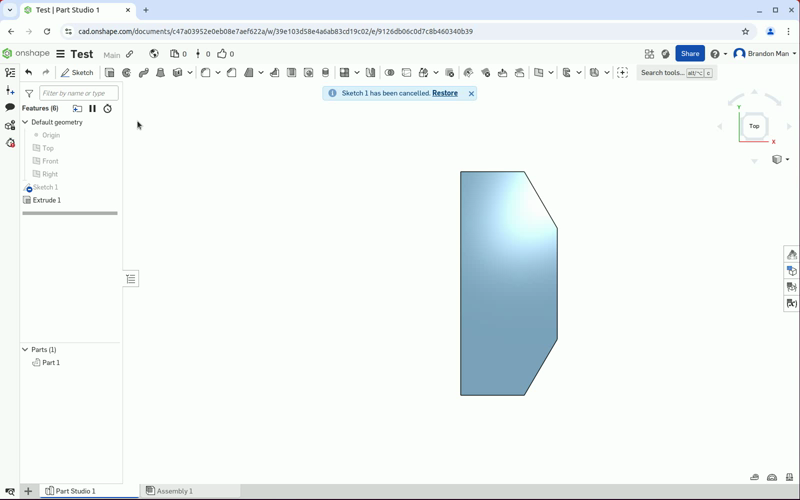
key(shift+h)
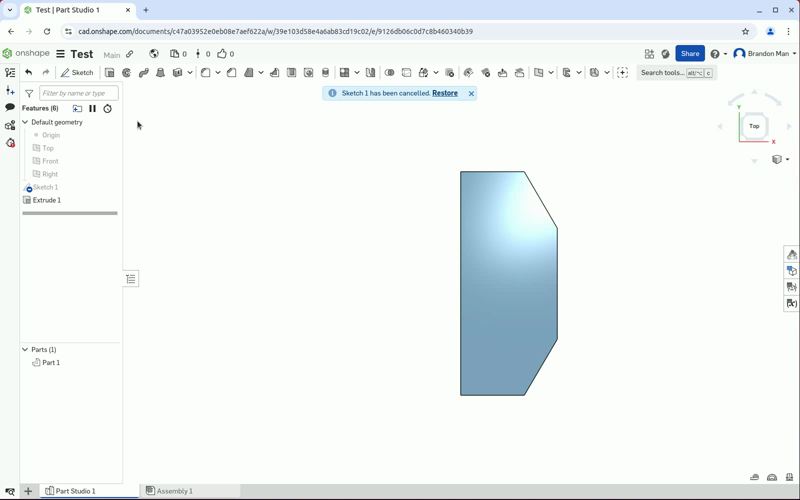
key(shift+h)
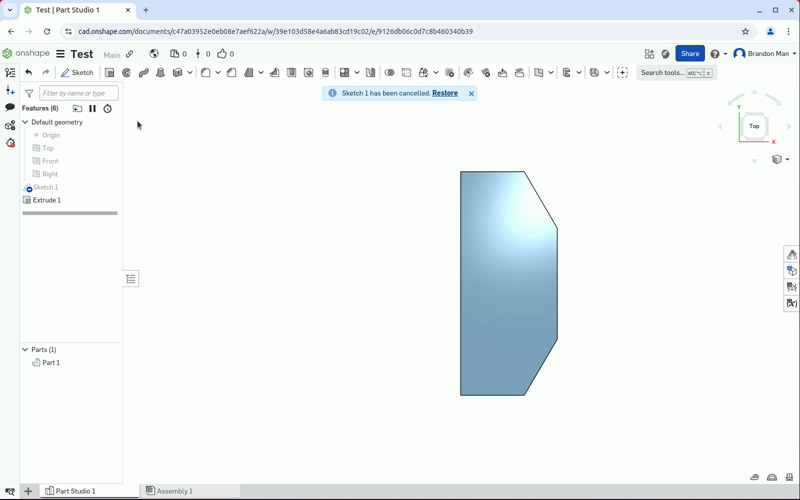
mouse_move(73, 189)
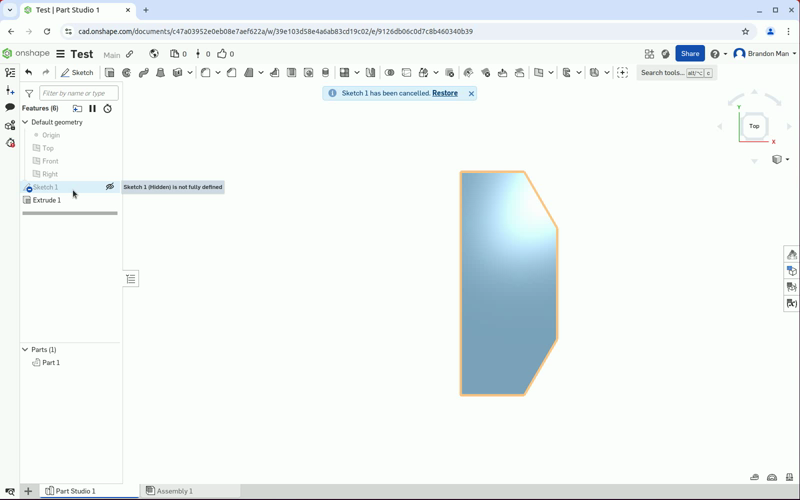
click(73, 189)
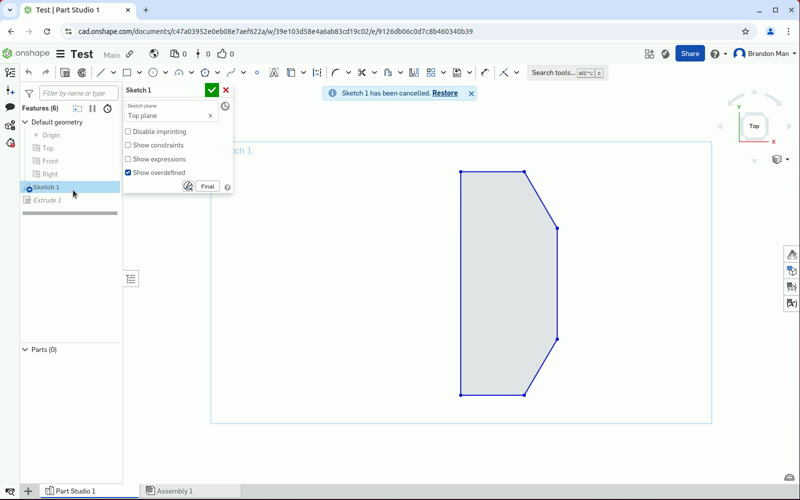
mouse_move(229, 92)
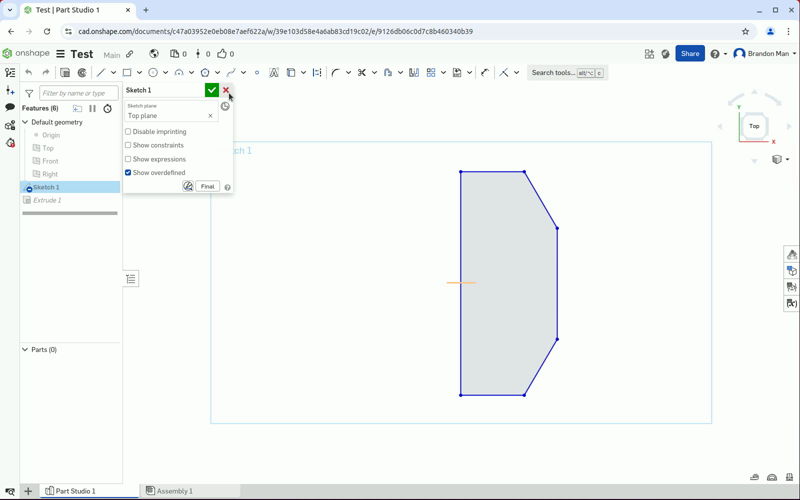
click(229, 92)
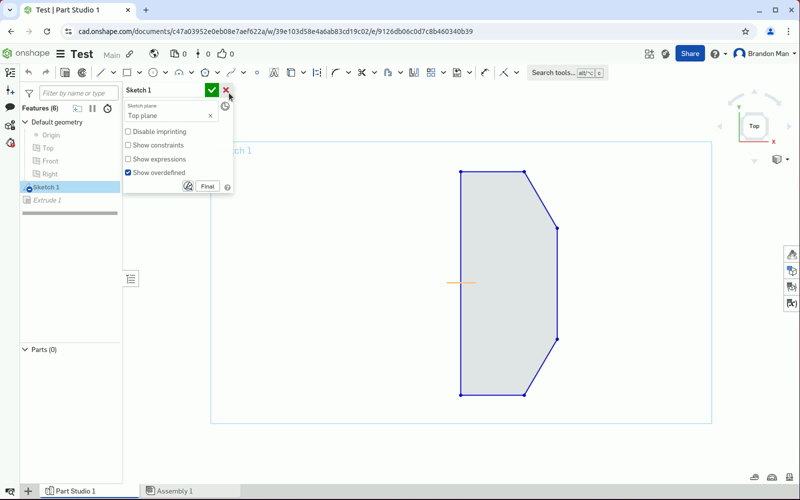
key(shift+s)
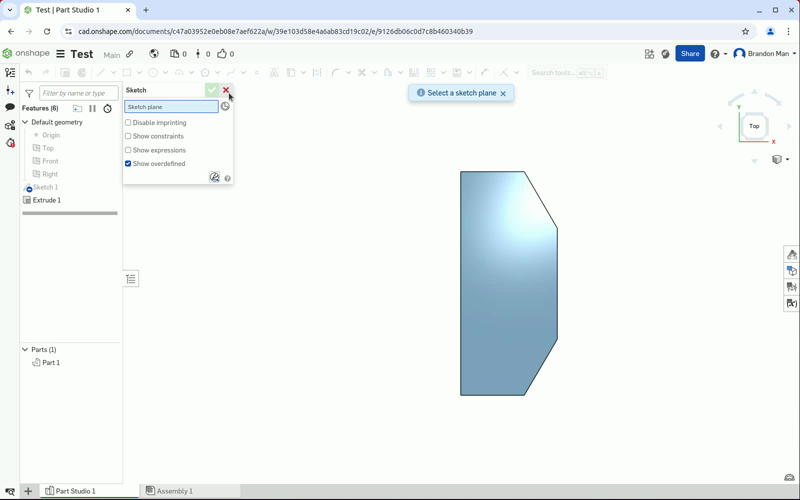
mouse_move(73, 150)
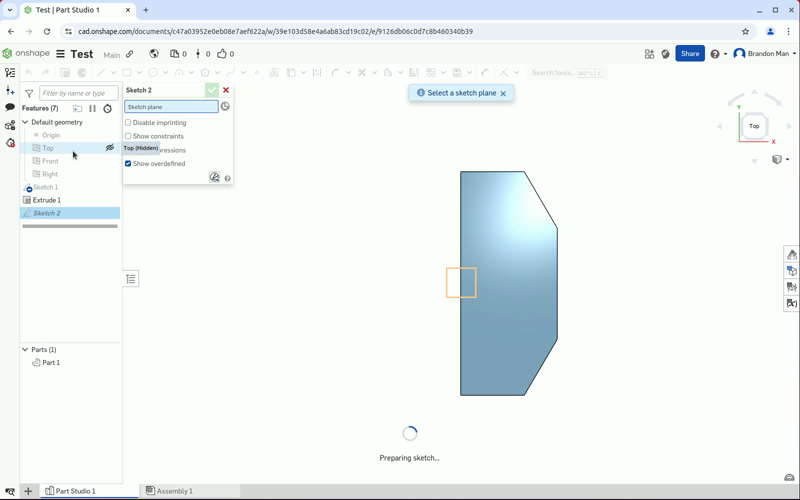
click(73, 150)
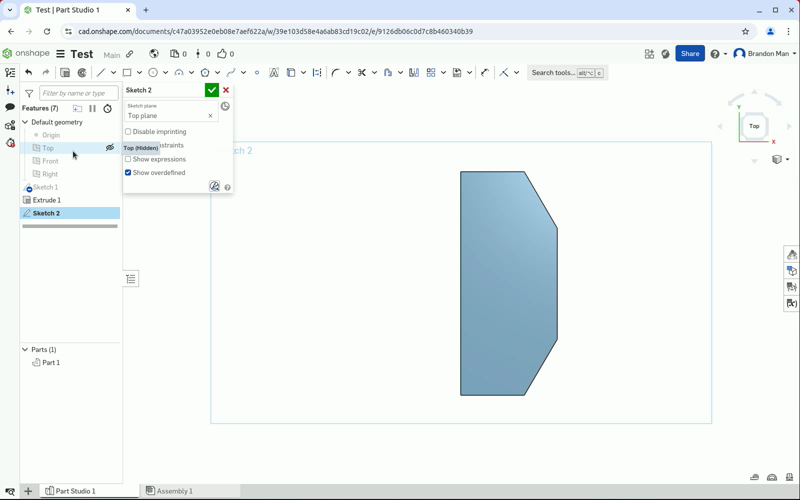
mouse_move(73, 352)
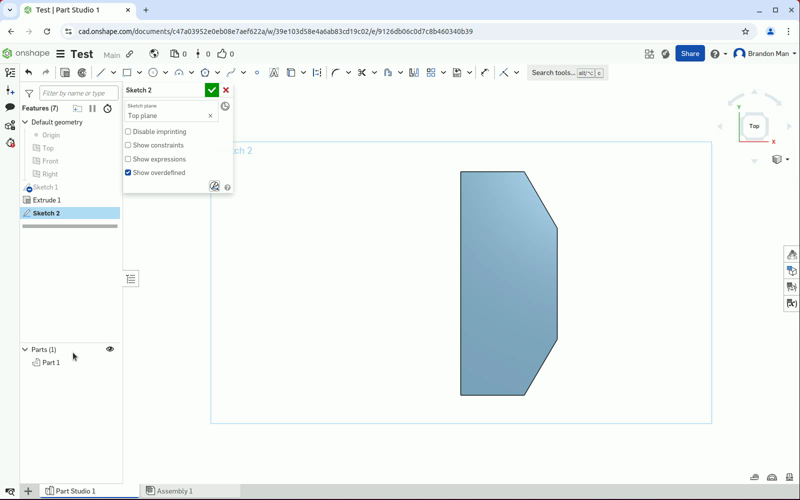
key(y)
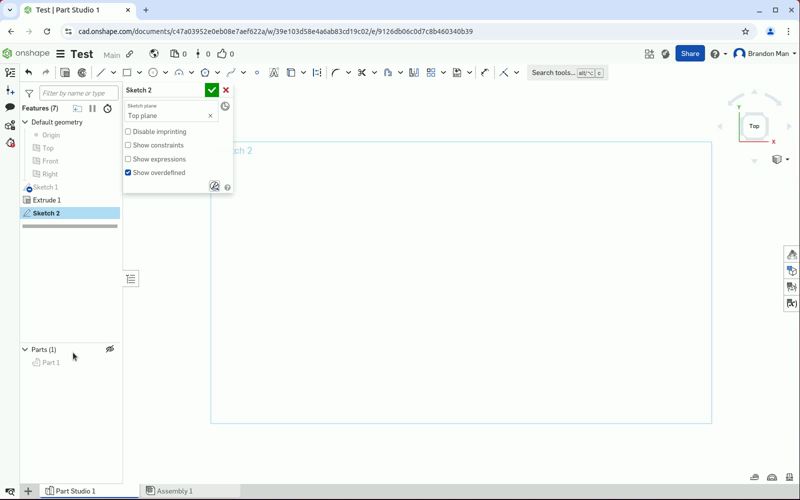
key(l)
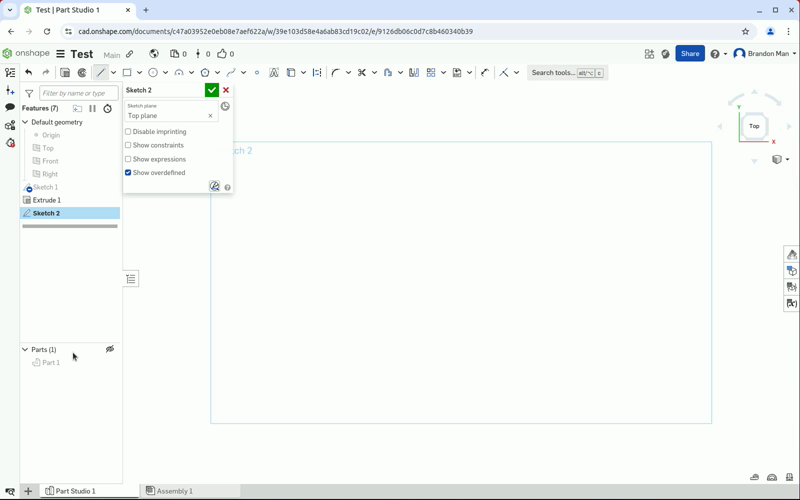
key_down(shift)
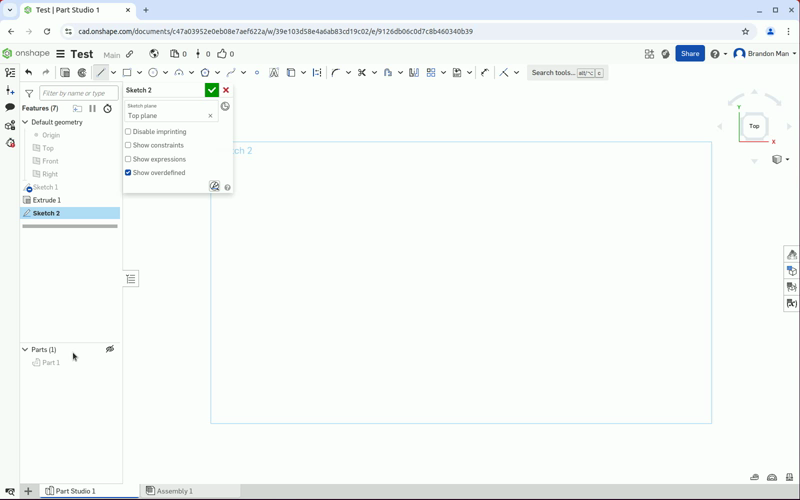
mouse_move(363, 339)
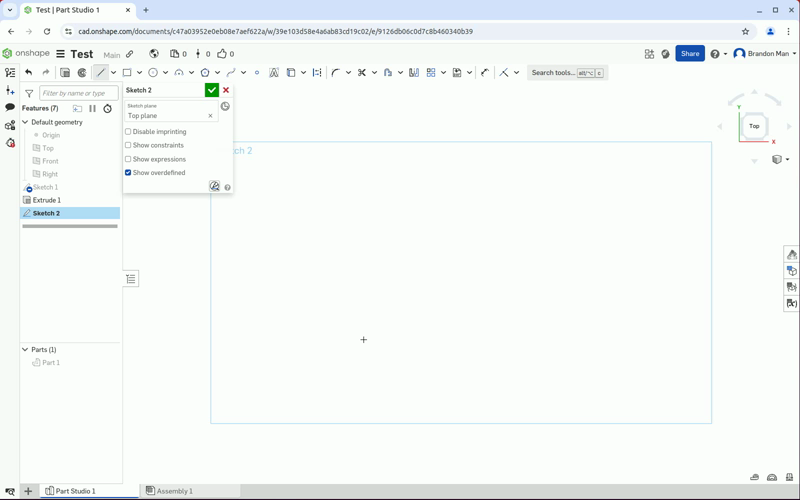
click(363, 339)
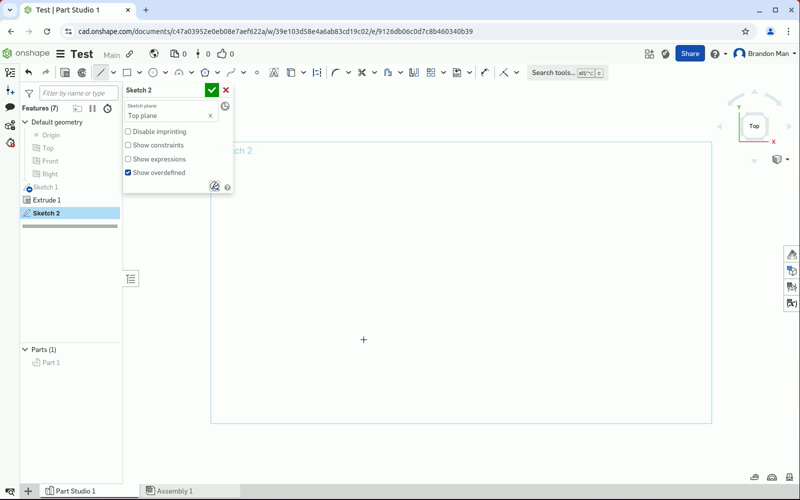
key_up(shift)
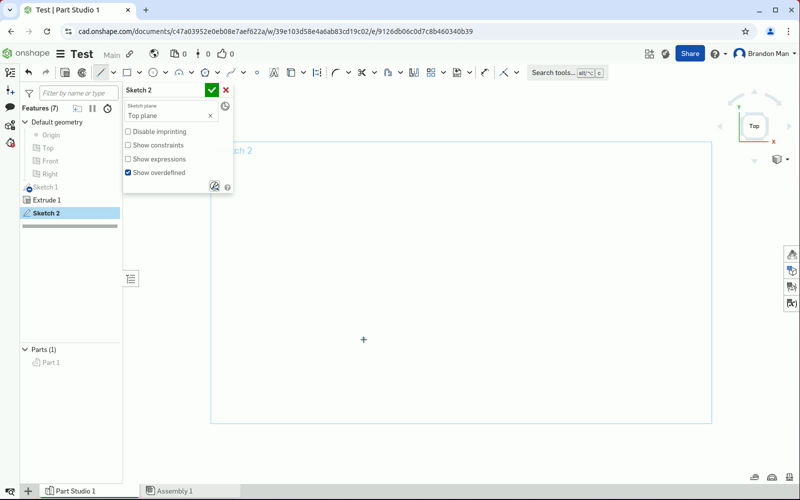
key_down(shift)
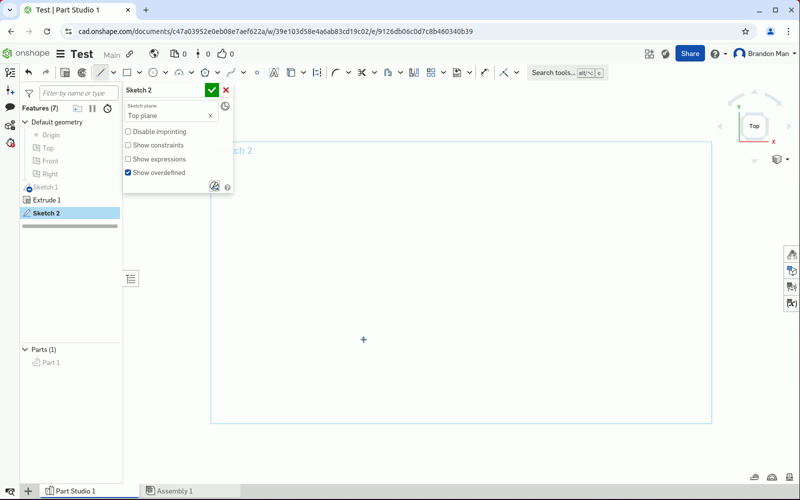
mouse_move(395, 393)
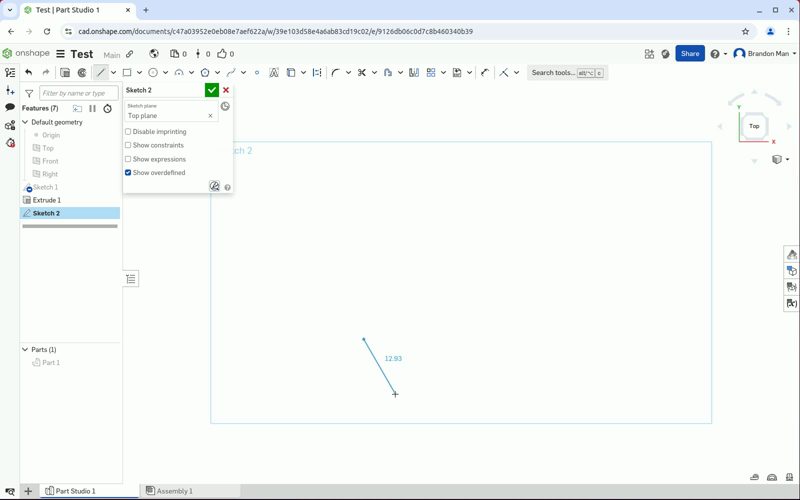
click(395, 393)
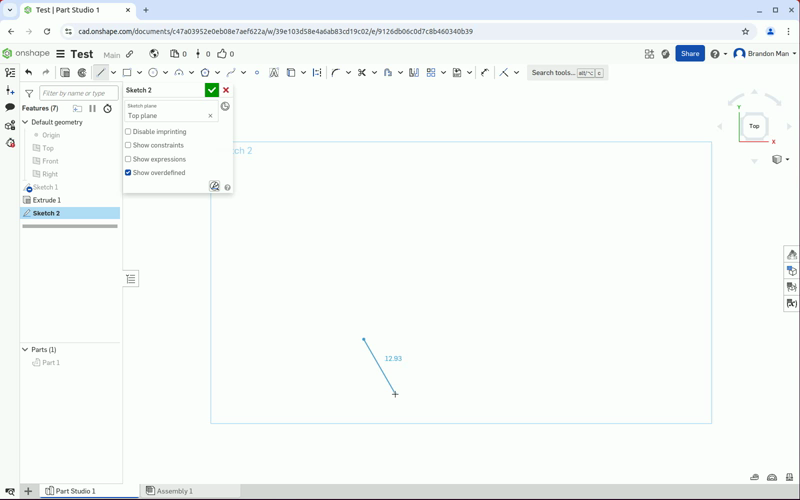
key_up(shift)
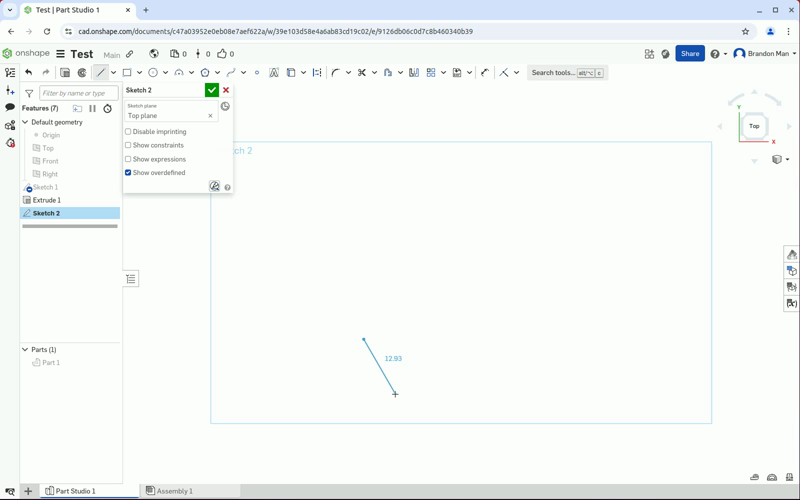
key_down(shift)
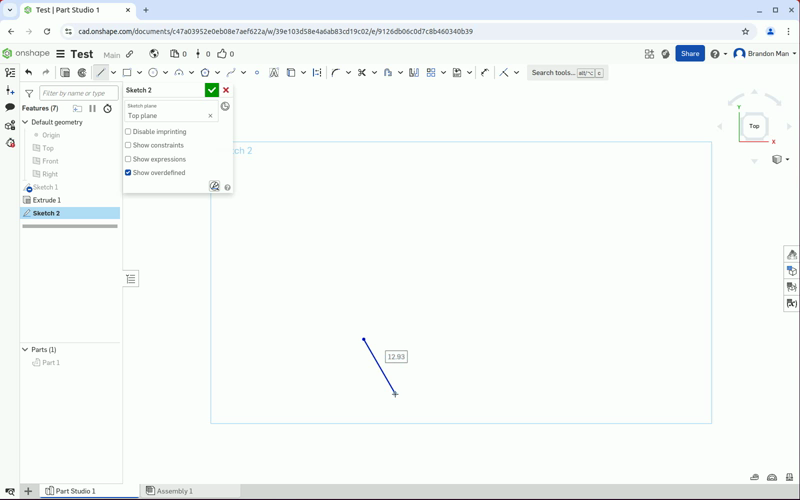
mouse_move(461, 393)
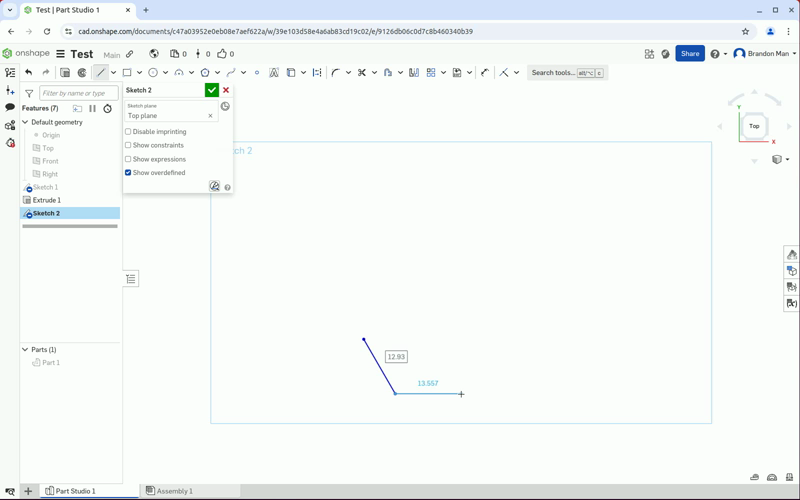
click(461, 393)
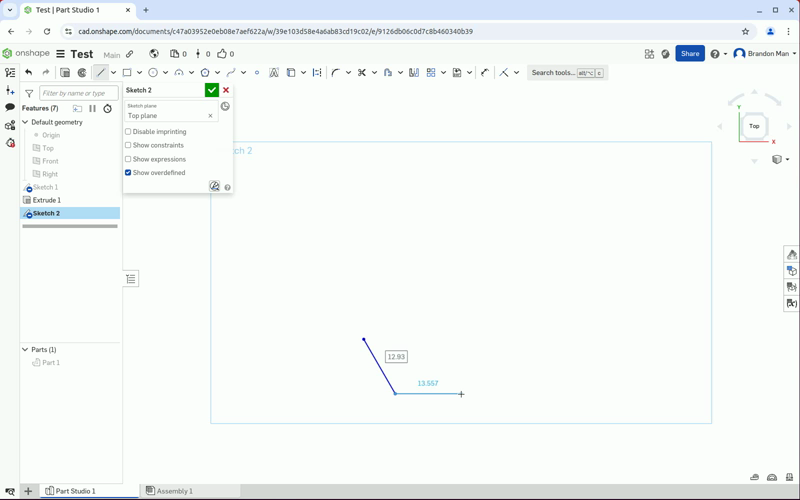
key_up(shift)
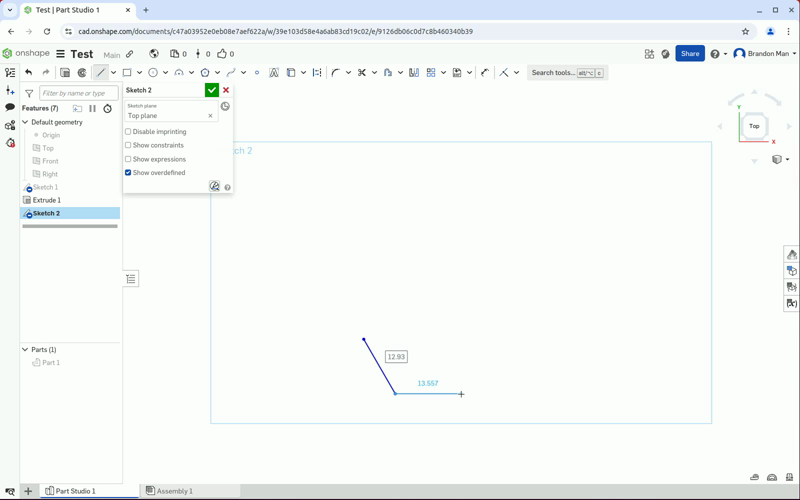
key_down(shift)
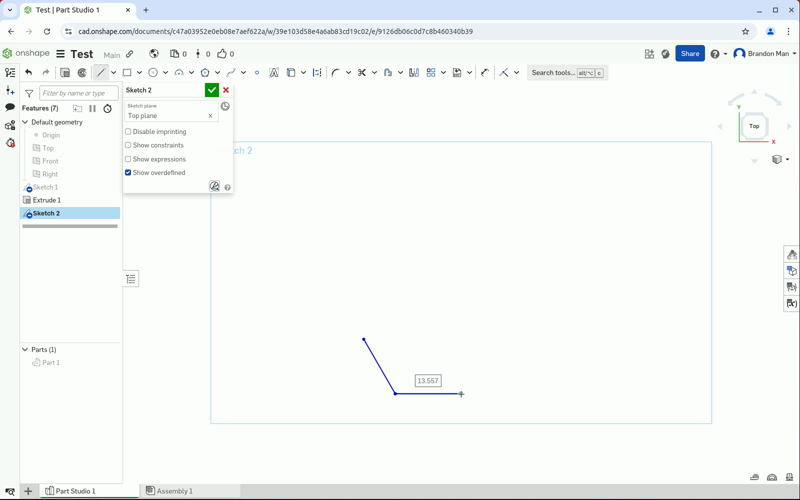
mouse_move(461, 170)
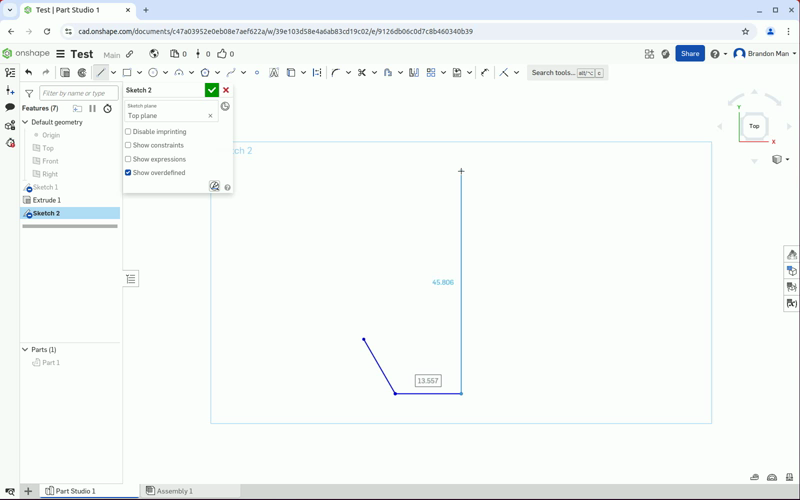
click(461, 170)
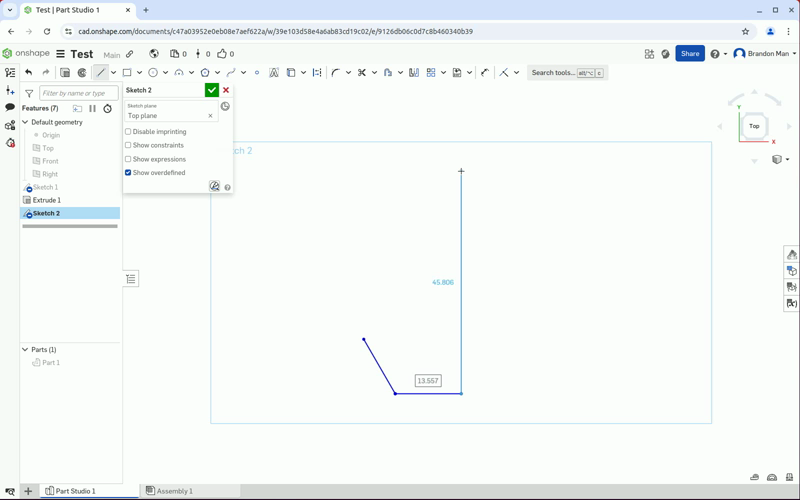
key_up(shift)
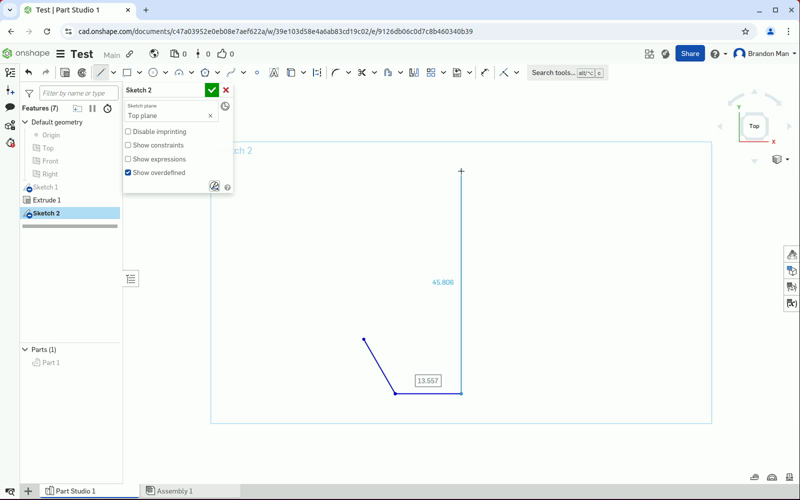
key_down(shift)
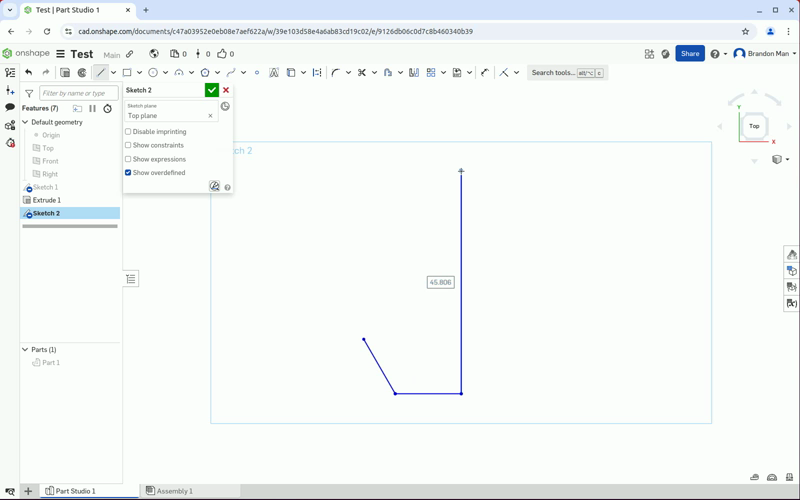
mouse_move(395, 170)
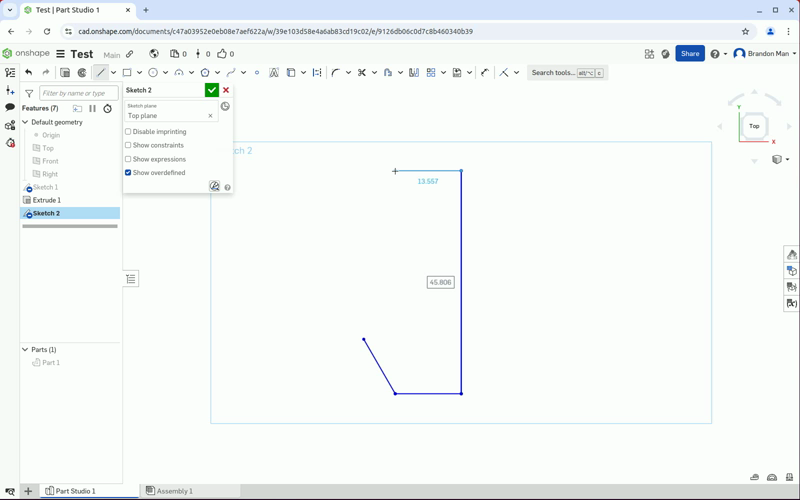
click(395, 170)
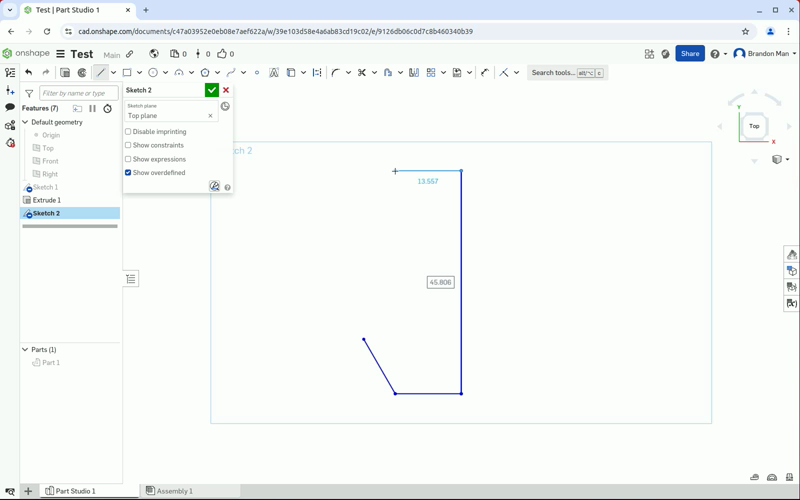
key_up(shift)
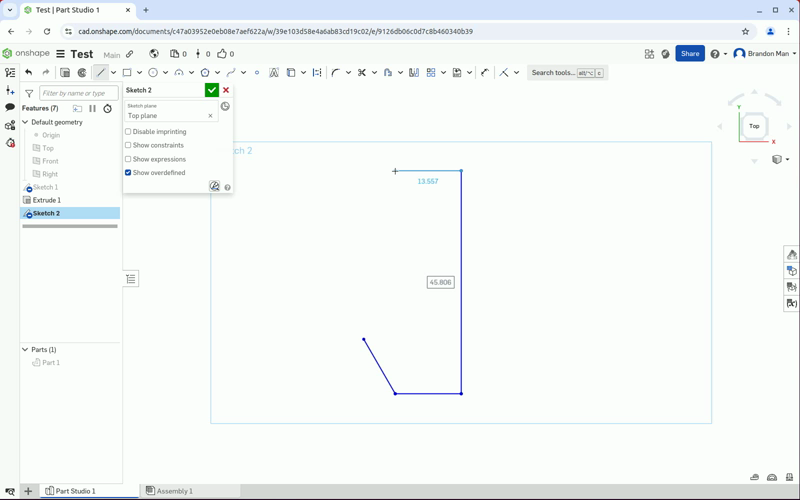
key_down(shift)
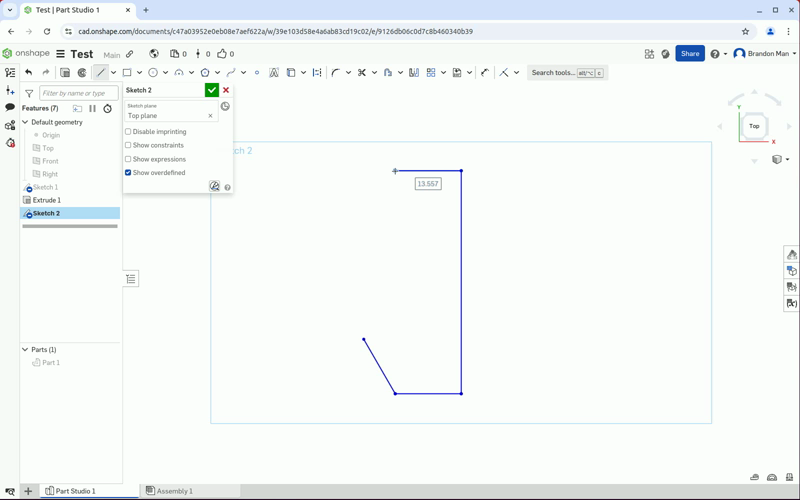
mouse_move(363, 227)
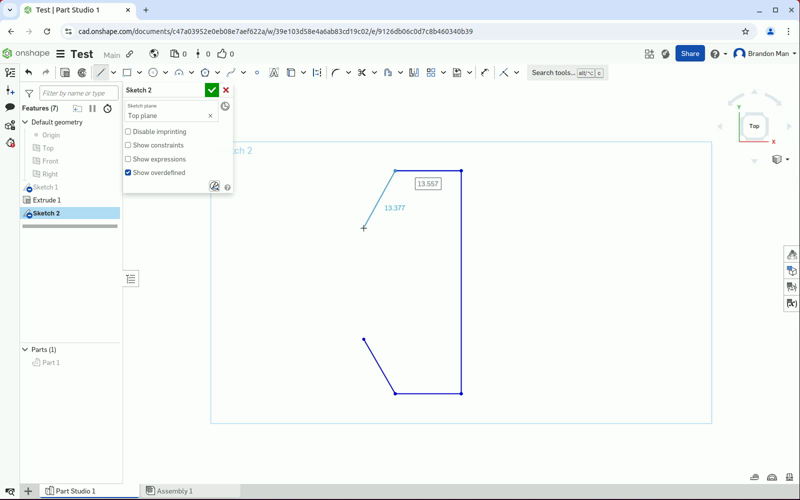
click(363, 227)
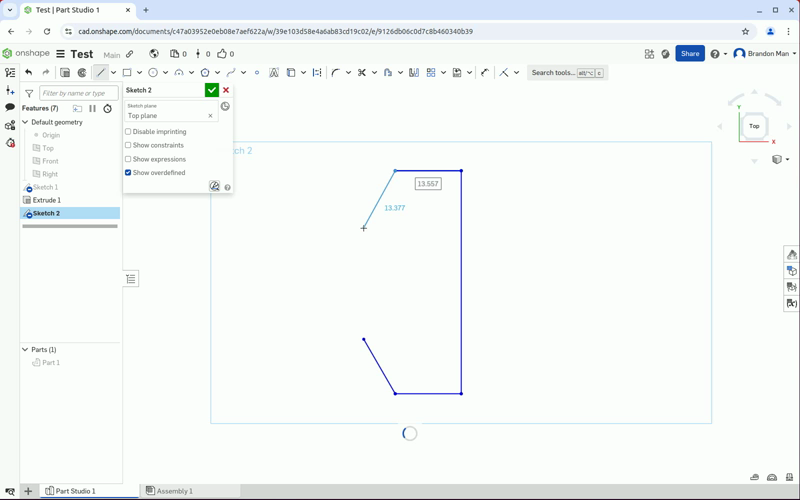
key_up(shift)
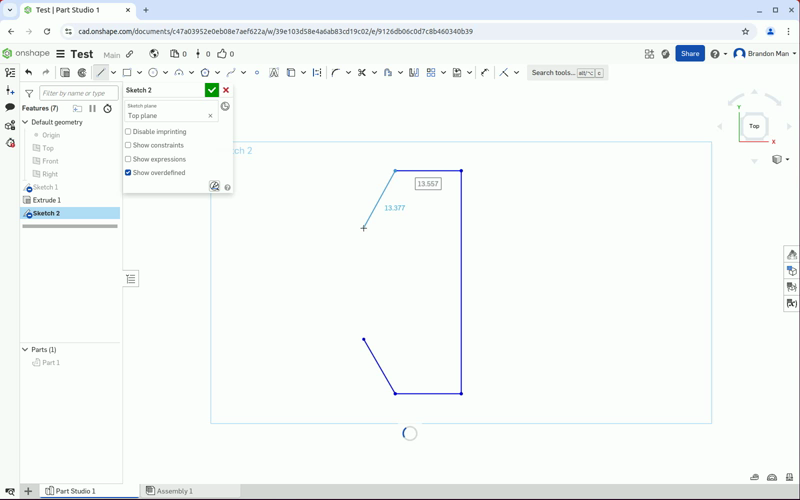
key_down(shift)
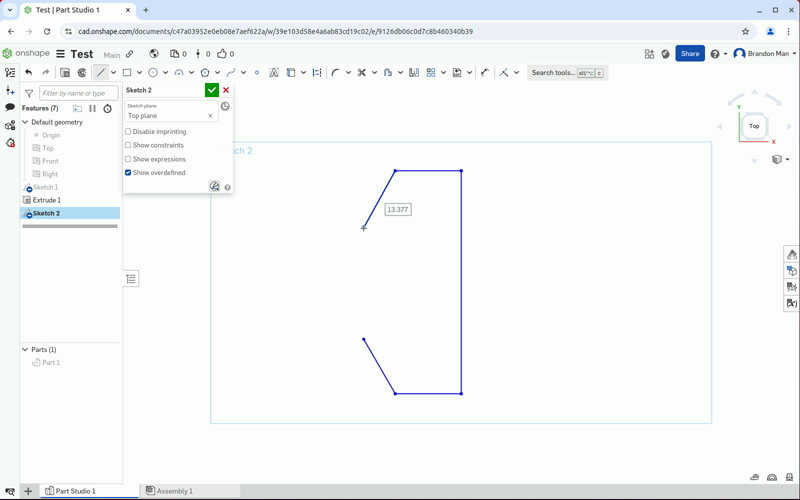
mouse_move(363, 339)
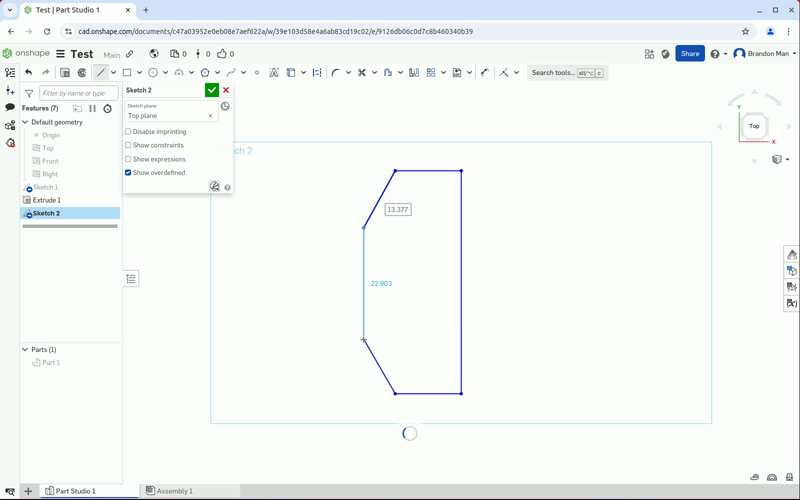
key_up(shift)
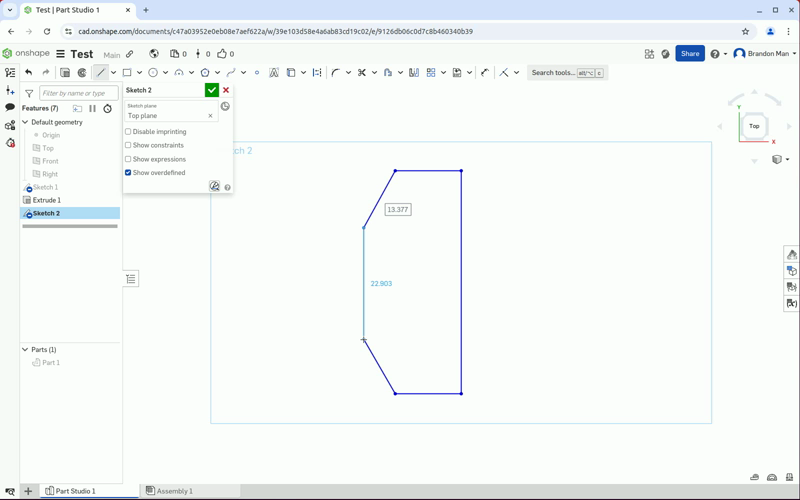
click(363, 339)
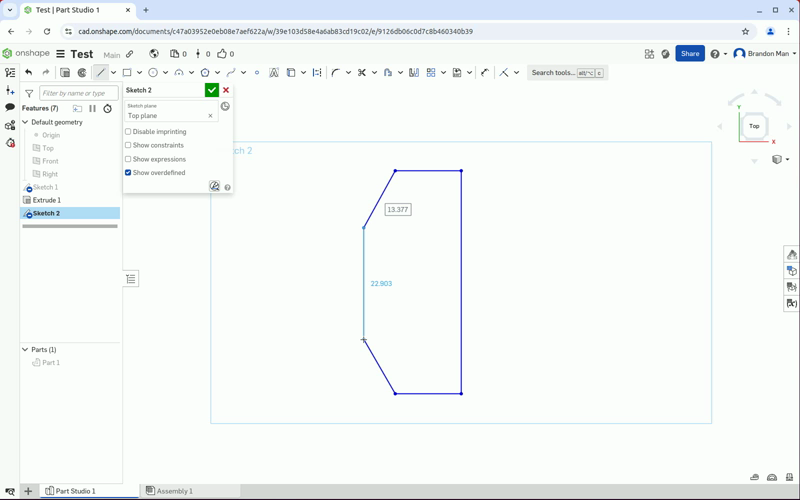
key(esc)
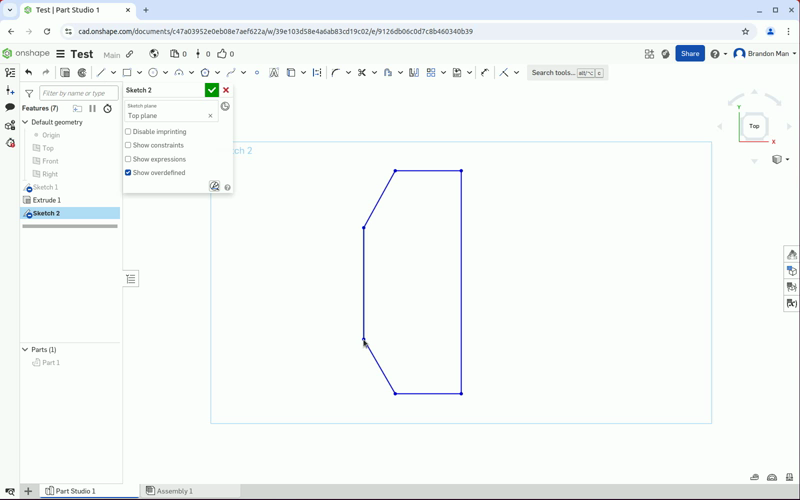
mouse_move(393, 271)
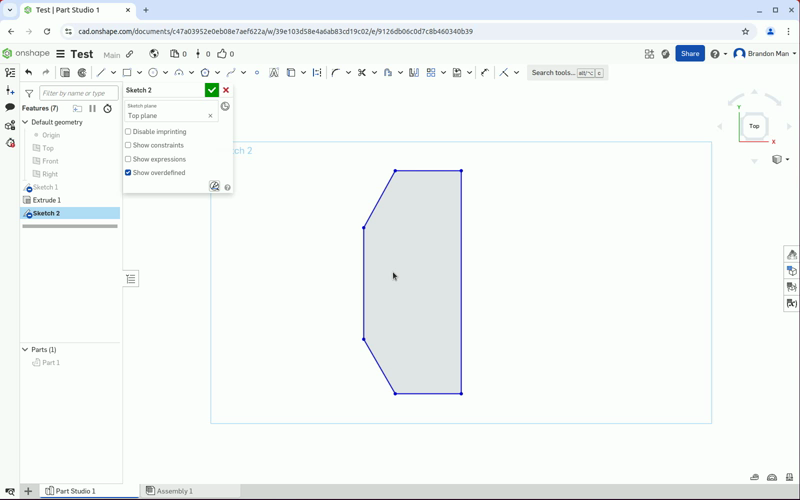
click(393, 271)
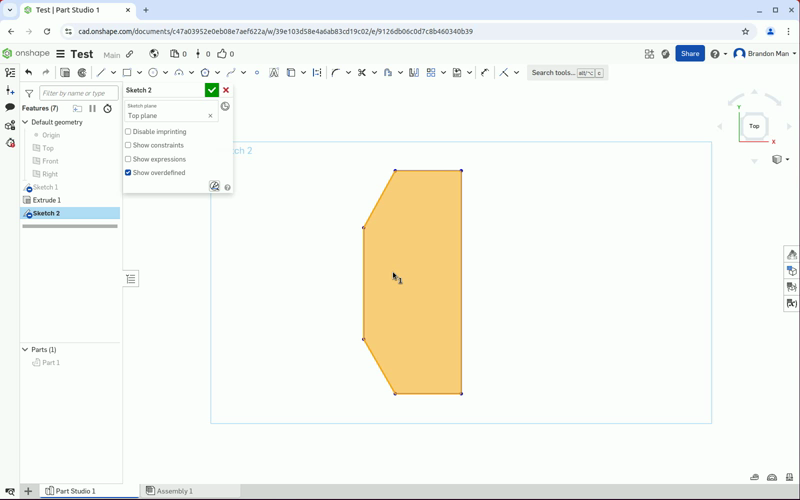
mouse_move(73, 352)
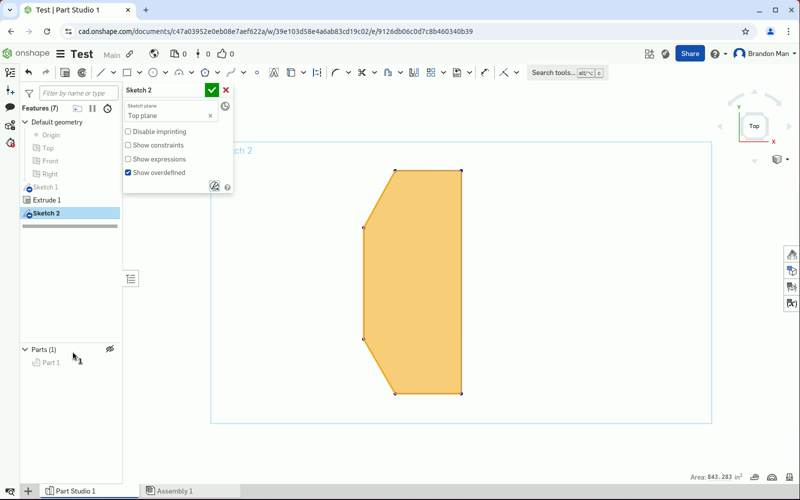
key(shift+y)
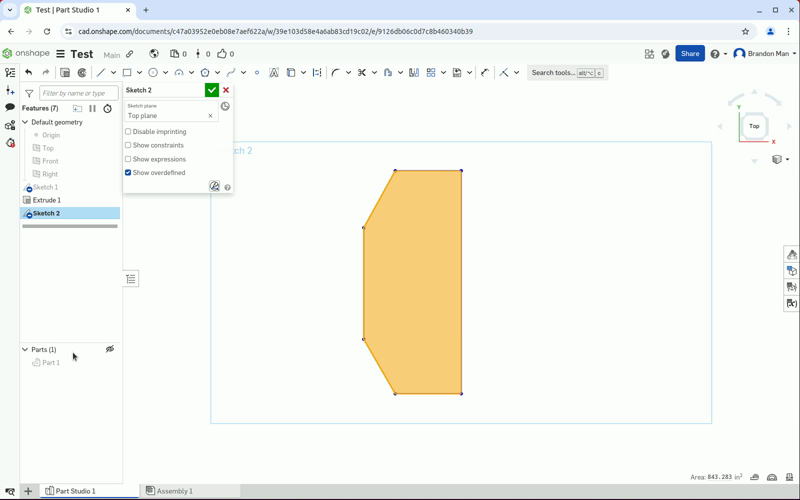
key(shift+e)
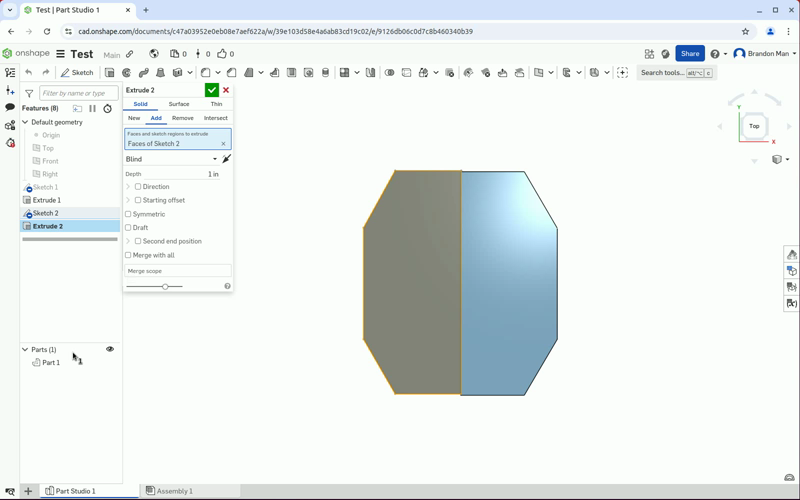
mouse_move(143, 106)
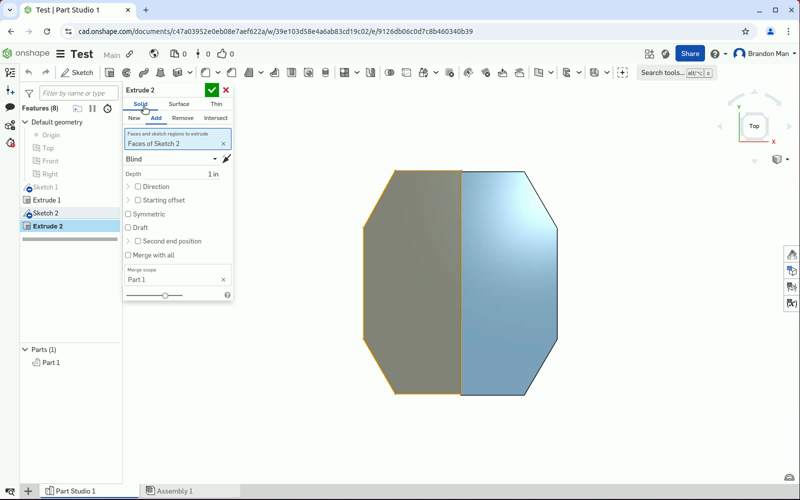
click(143, 106)
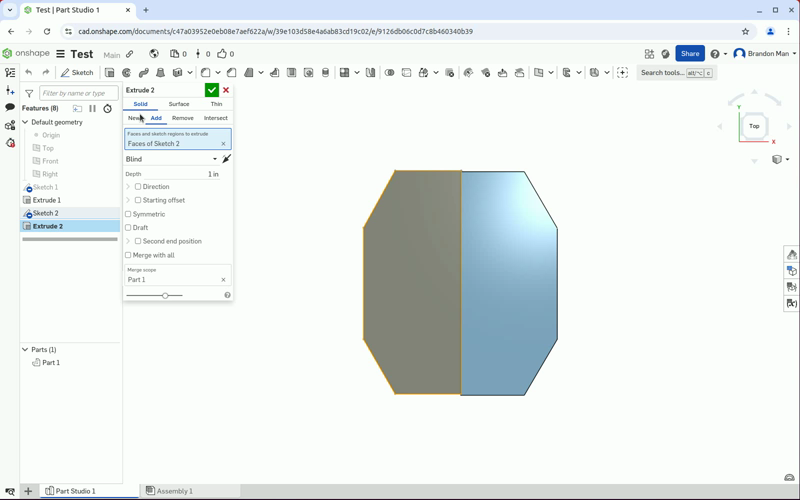
mouse_move(137, 120)
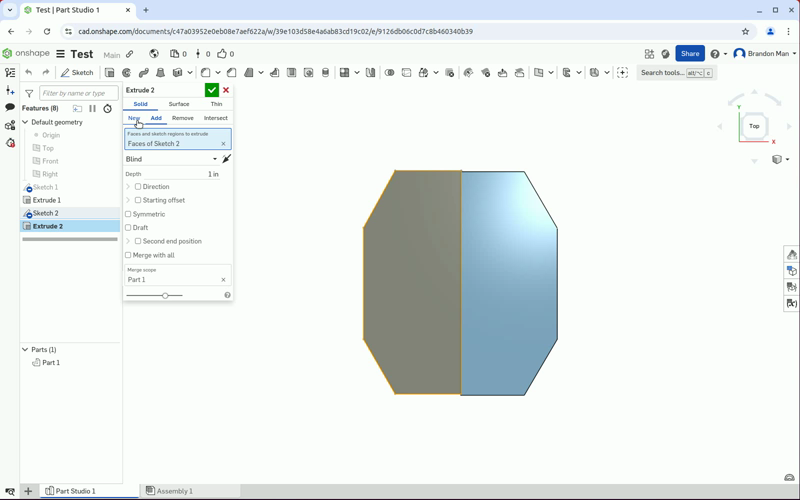
click(137, 120)
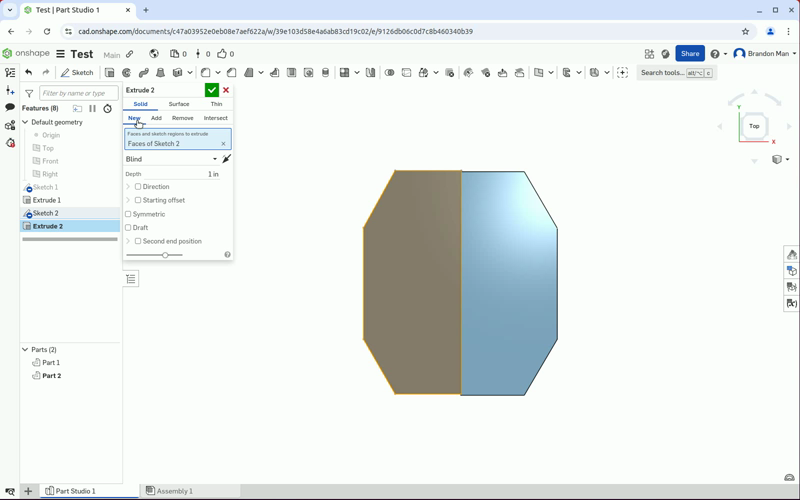
key(tab, 4)
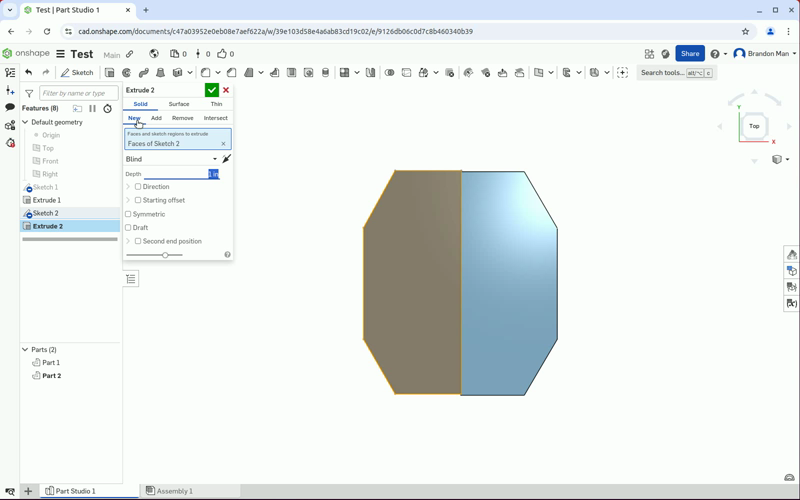
text(17.331)
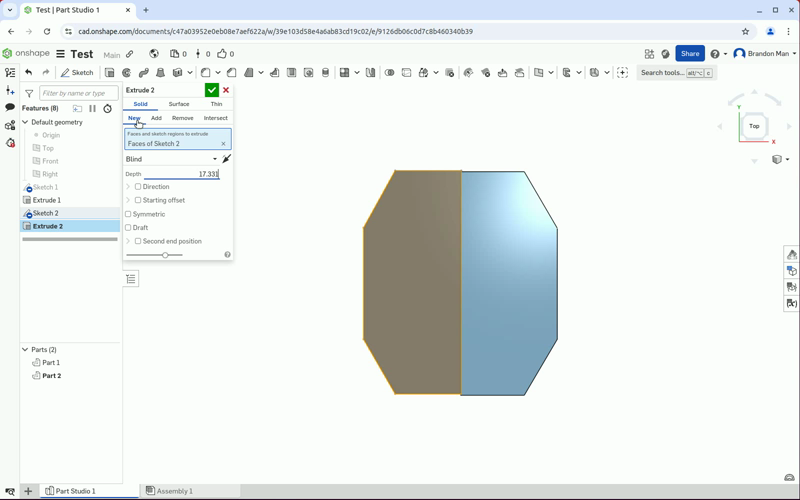
key(enter)
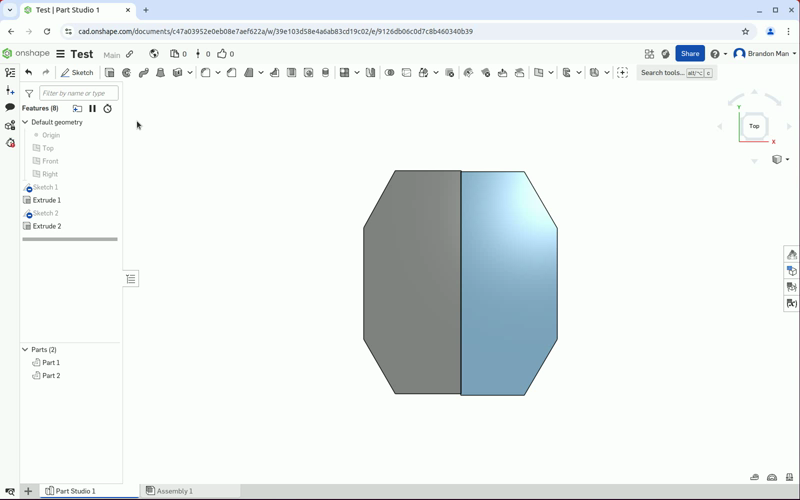
key(shift+h)
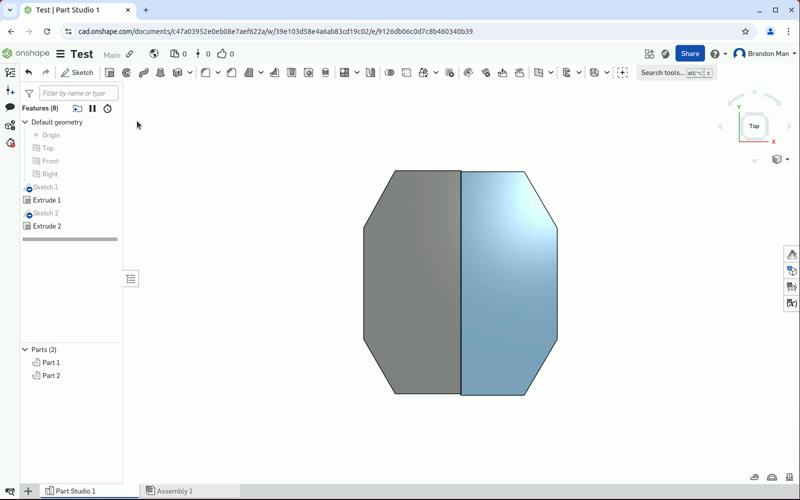
key(shift+h)
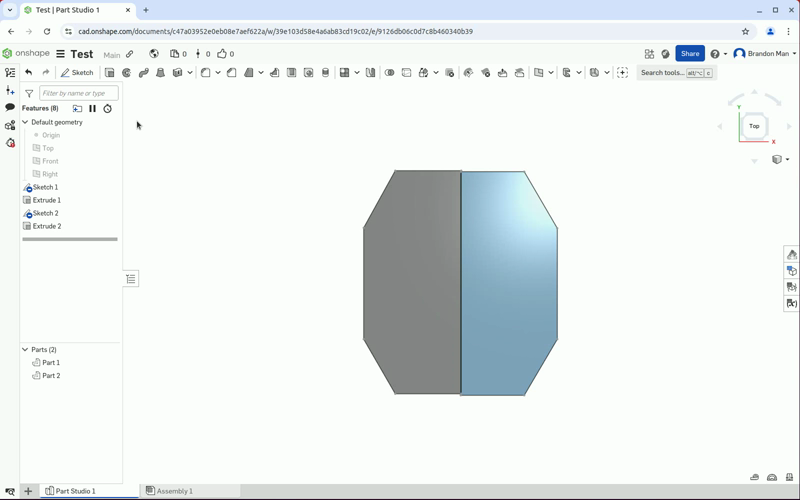
key(shift+7)
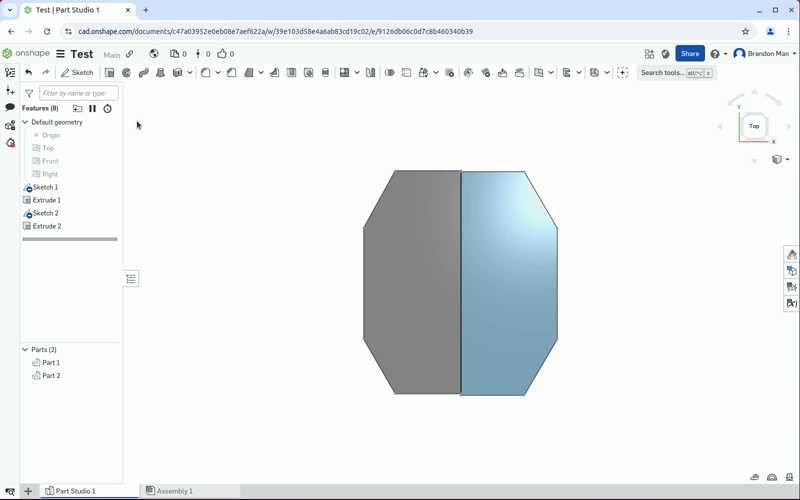
key(up, 3)
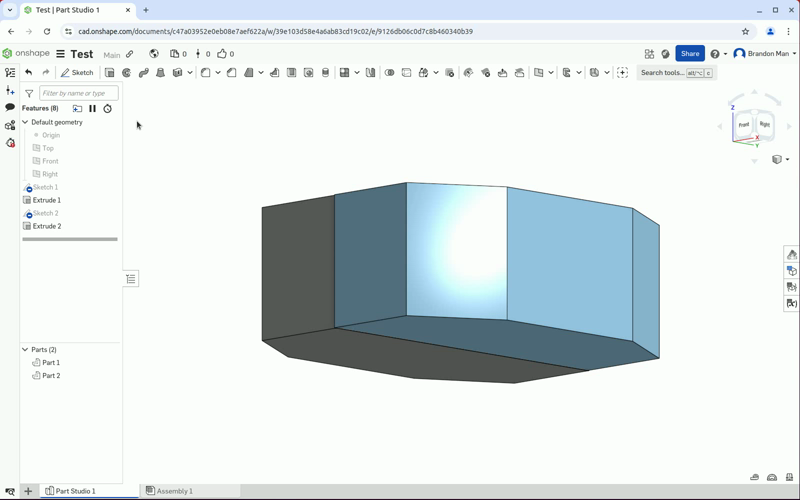
key(left, 3)
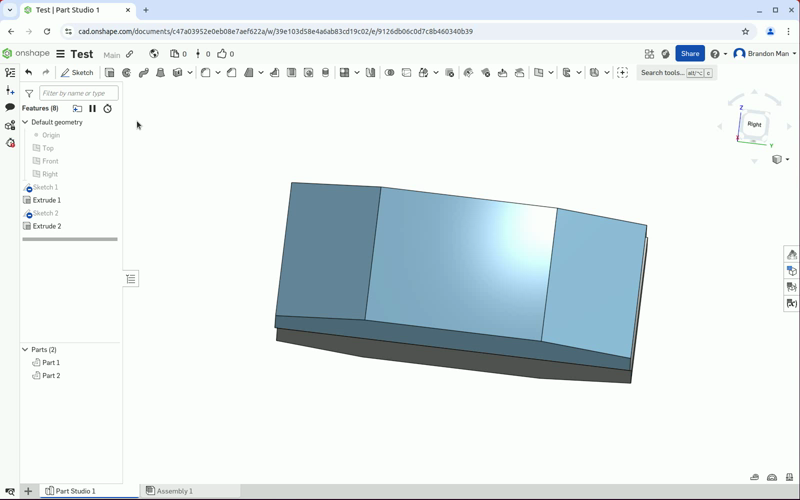
key(right, 3)
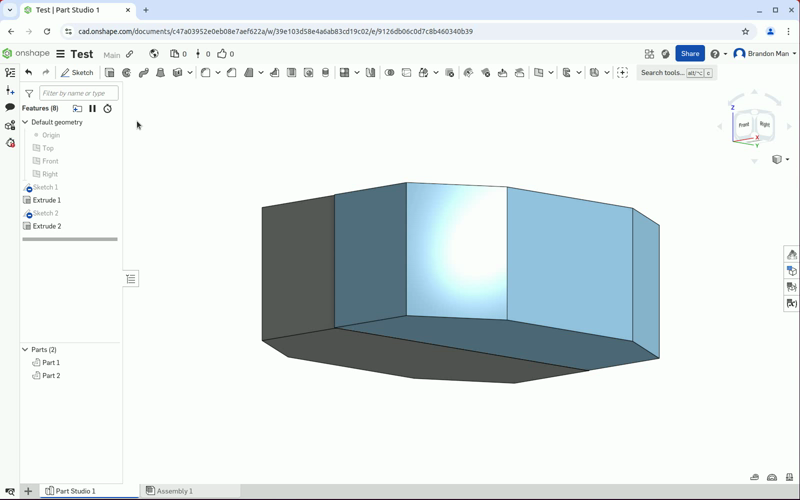
key(down, 3)
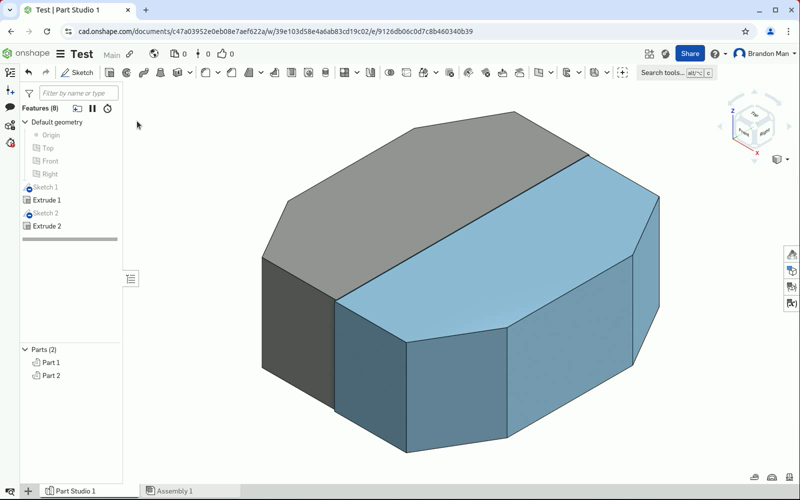
mouse_move(73, 189)
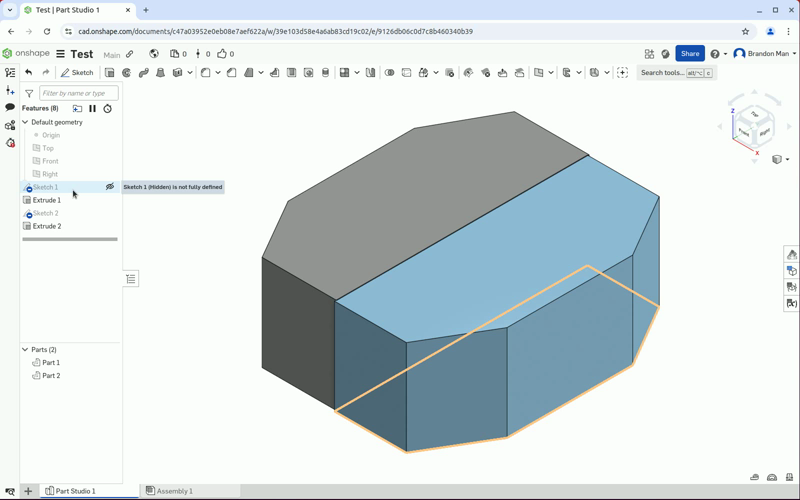
click(73, 189)